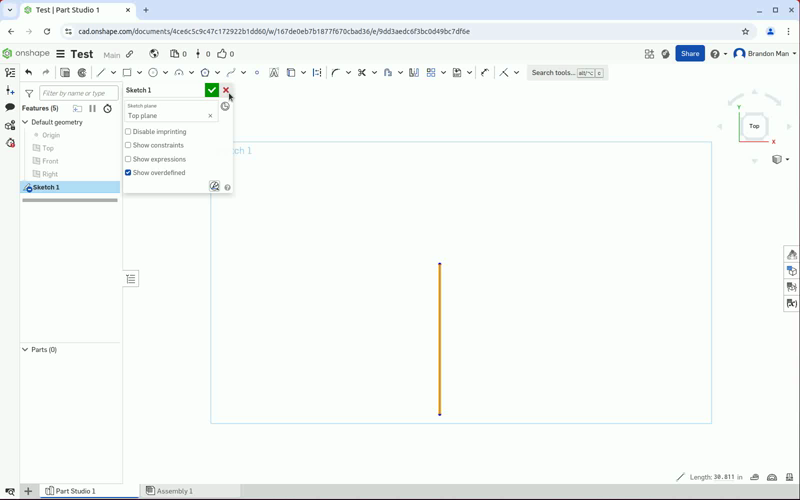
key(shift+h)
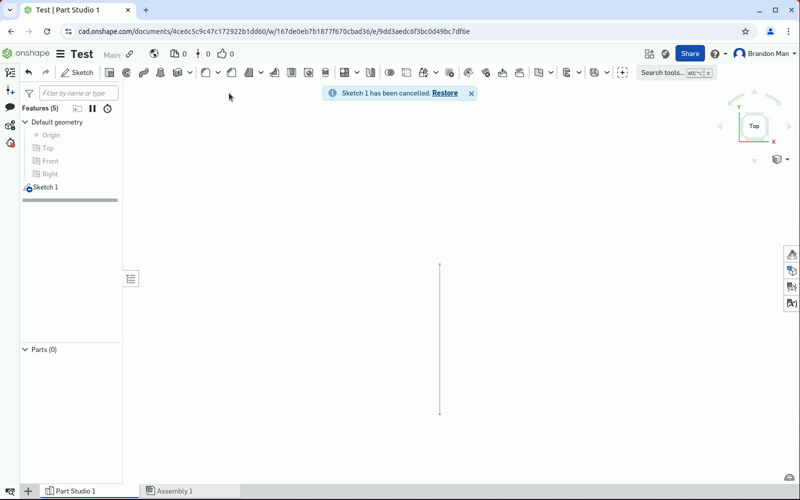
key(shift+s)
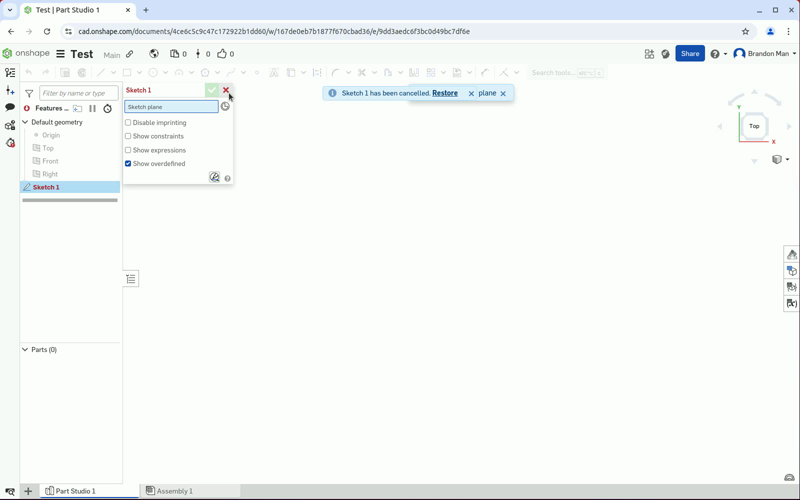
mouse_move(73, 150)
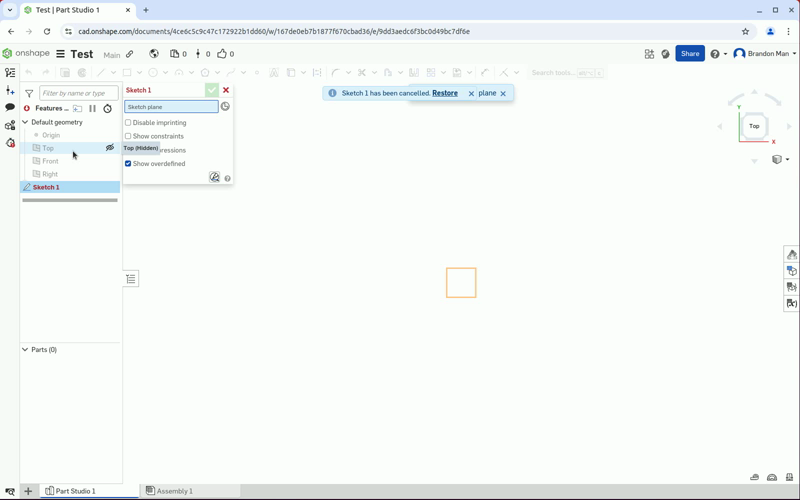
click(73, 150)
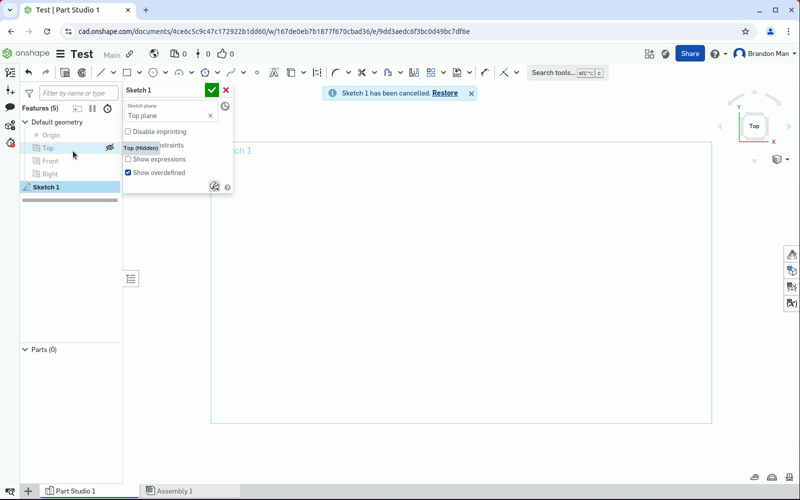
mouse_move(73, 352)
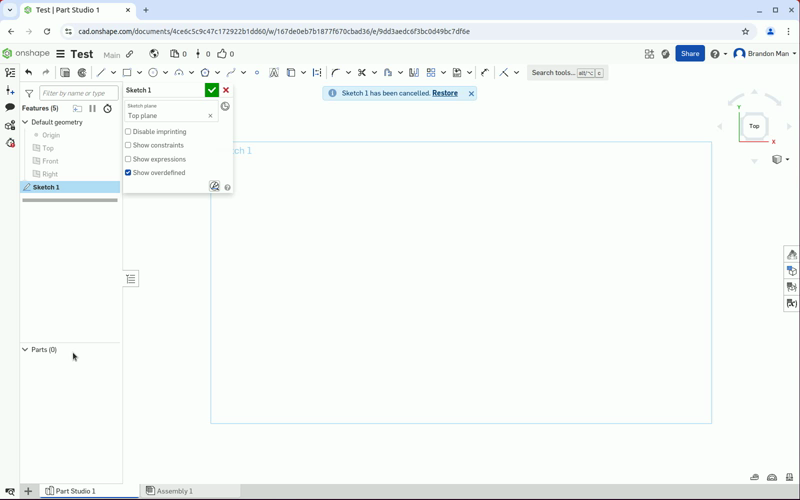
key(y)
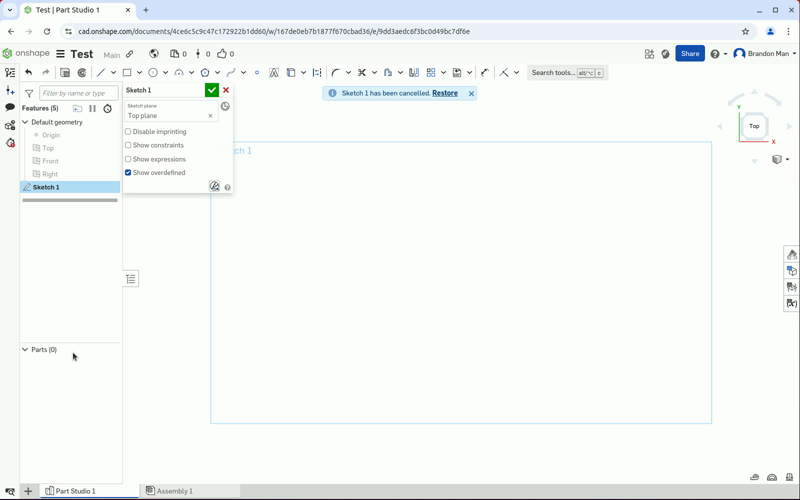
key(l)
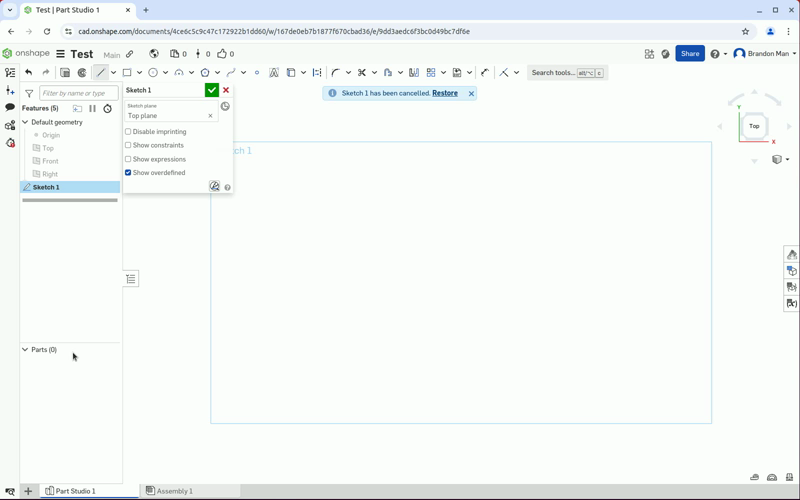
key_down(shift)
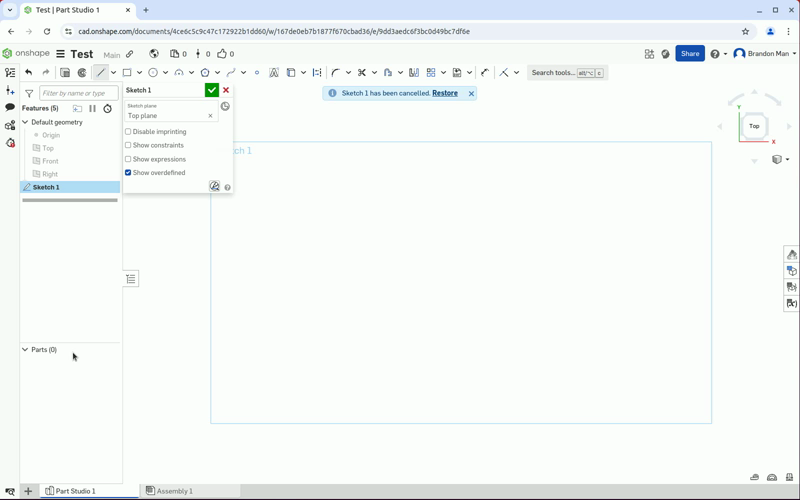
mouse_move(349, 282)
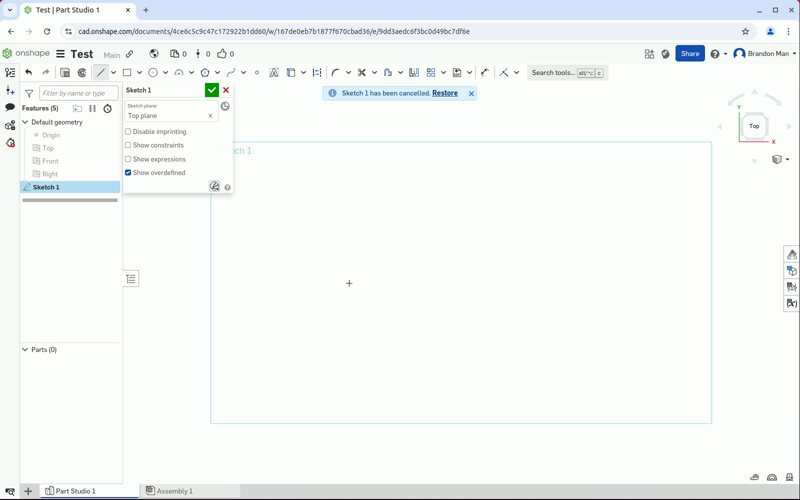
click(349, 282)
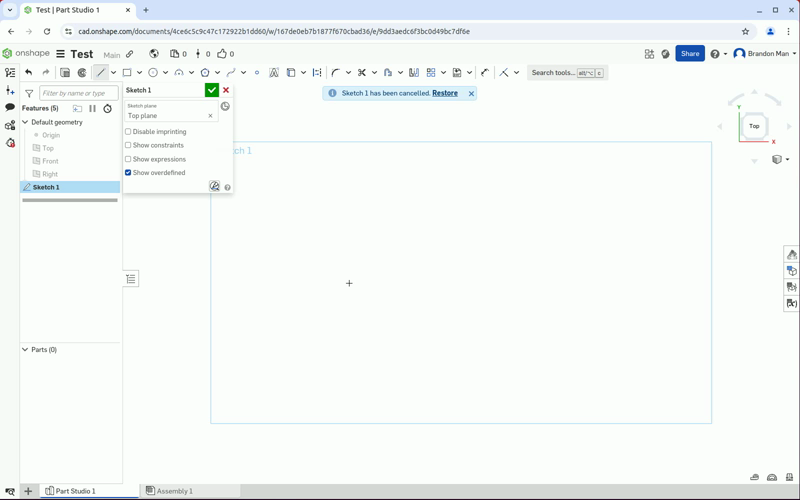
key_up(shift)
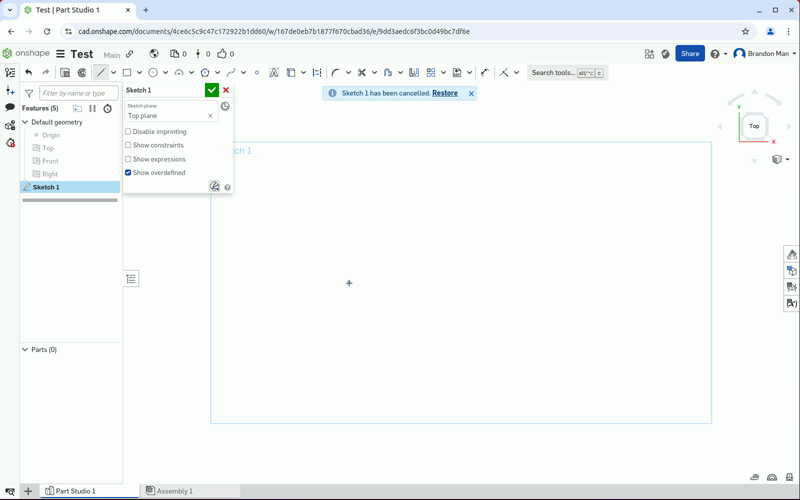
key_down(shift)
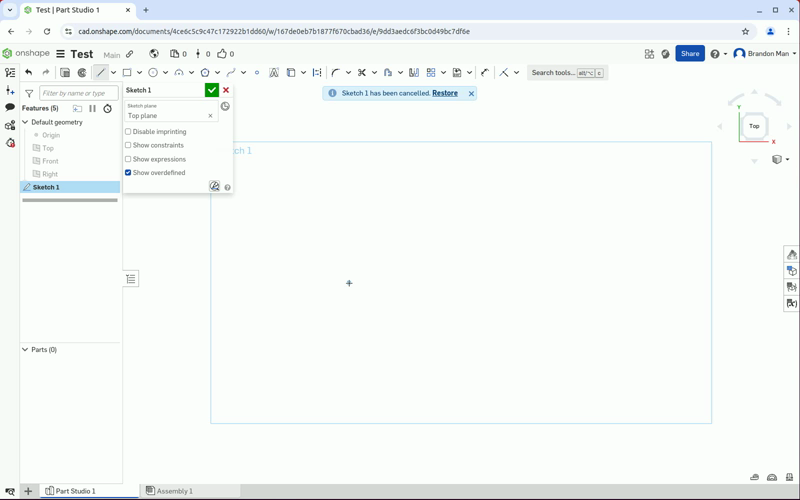
mouse_move(405, 378)
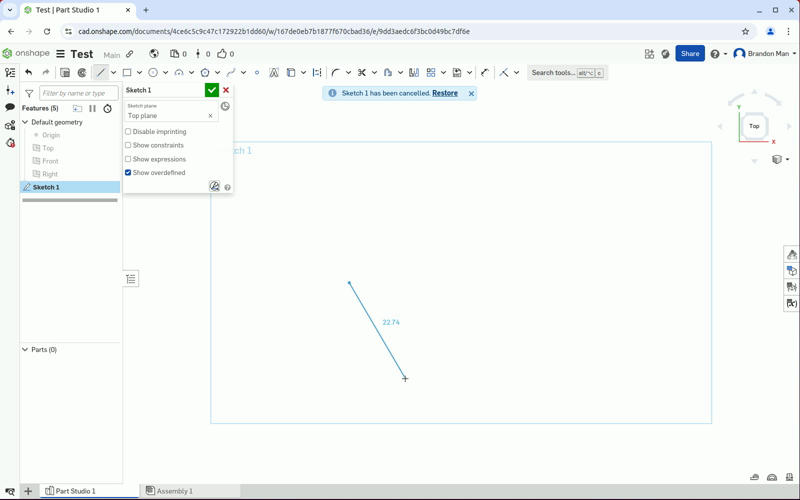
click(405, 378)
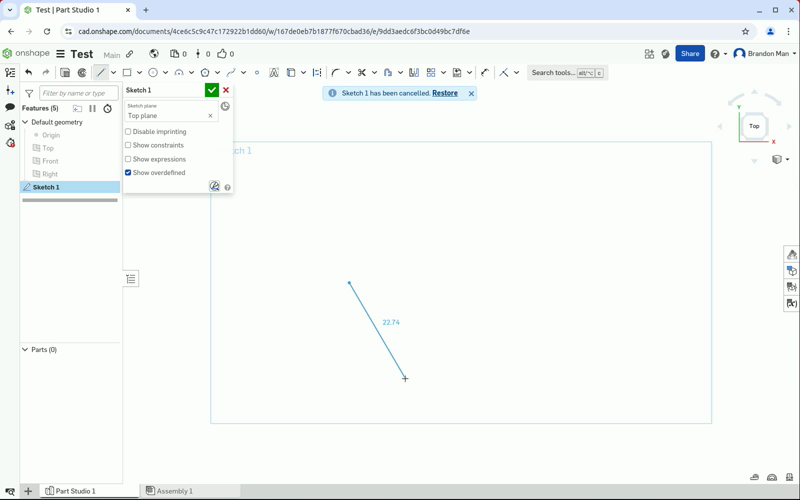
key_up(shift)
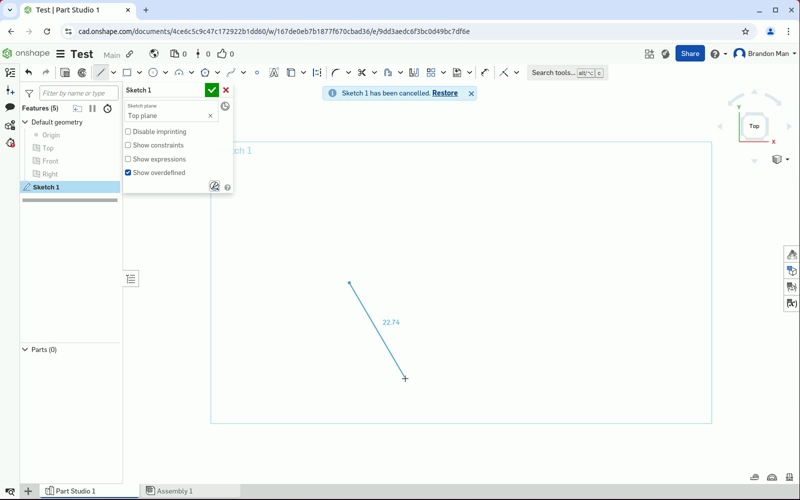
key_down(shift)
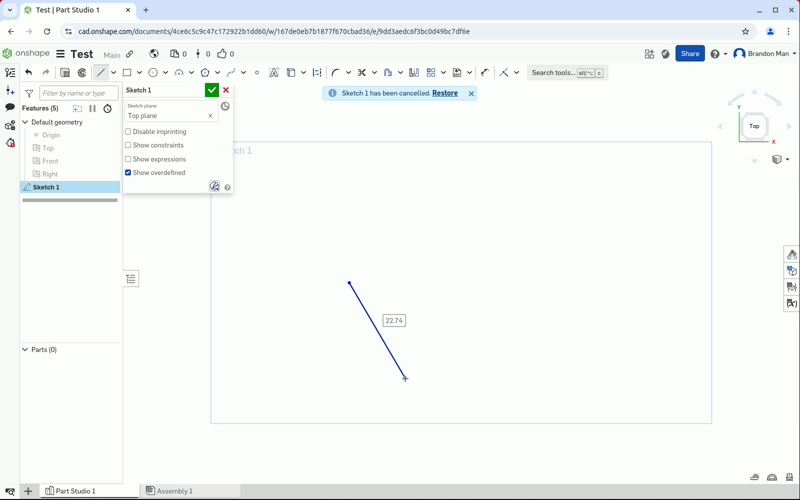
mouse_move(514, 378)
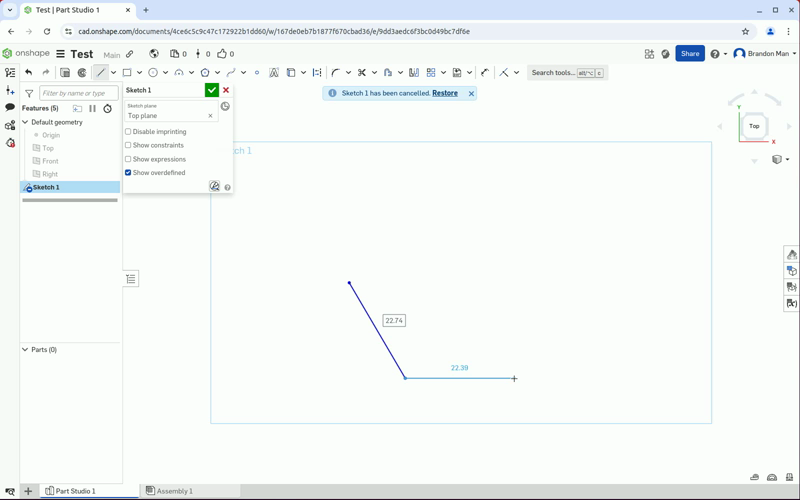
click(514, 378)
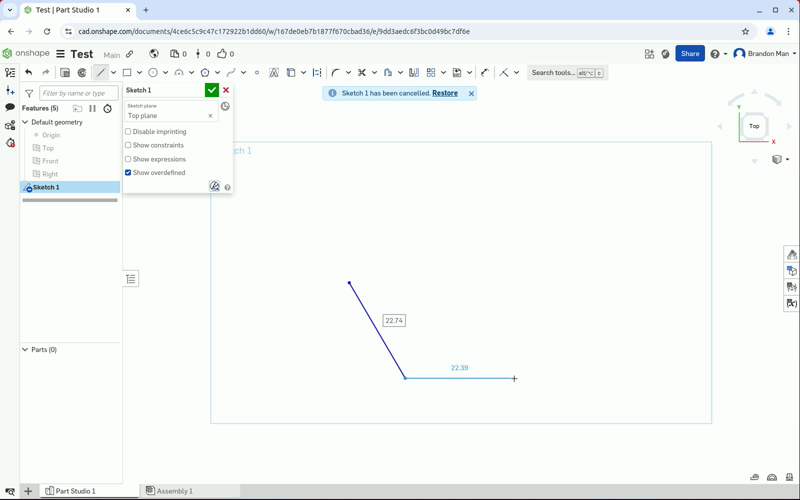
key_up(shift)
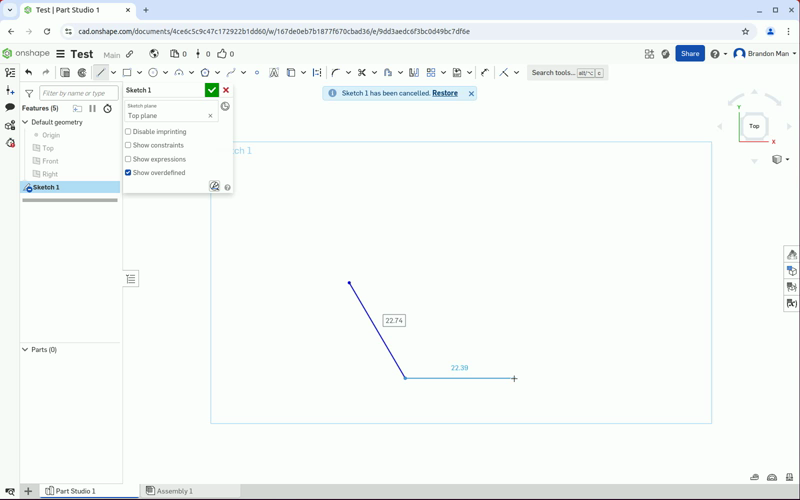
key_down(shift)
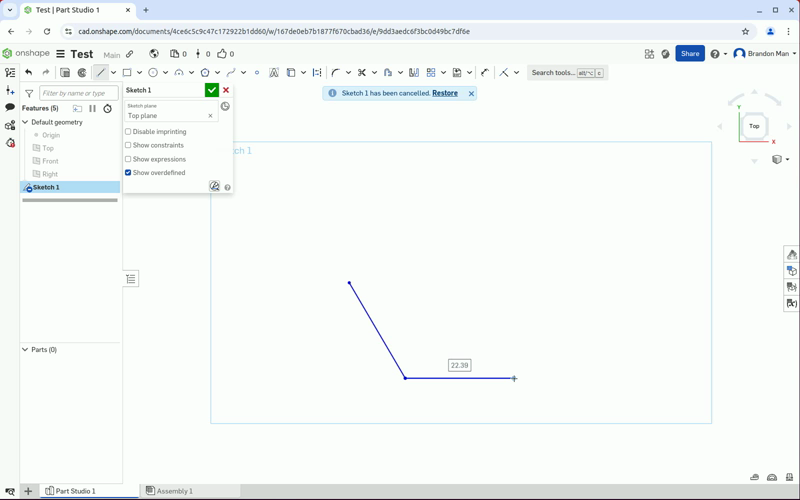
mouse_move(569, 282)
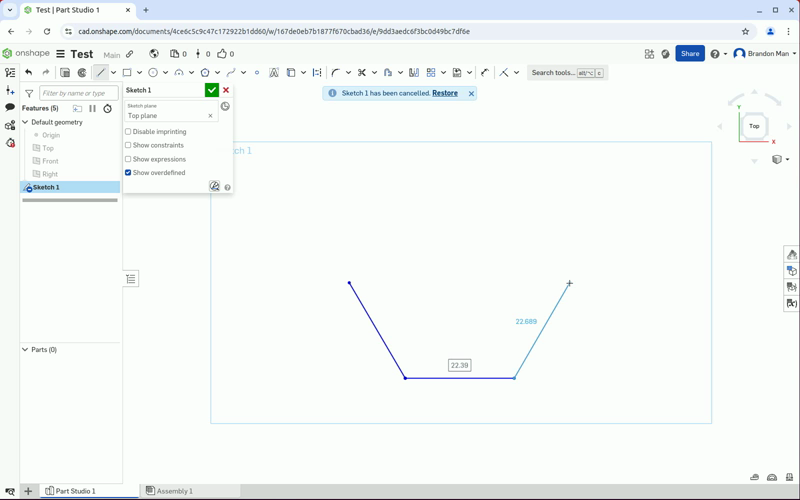
click(569, 282)
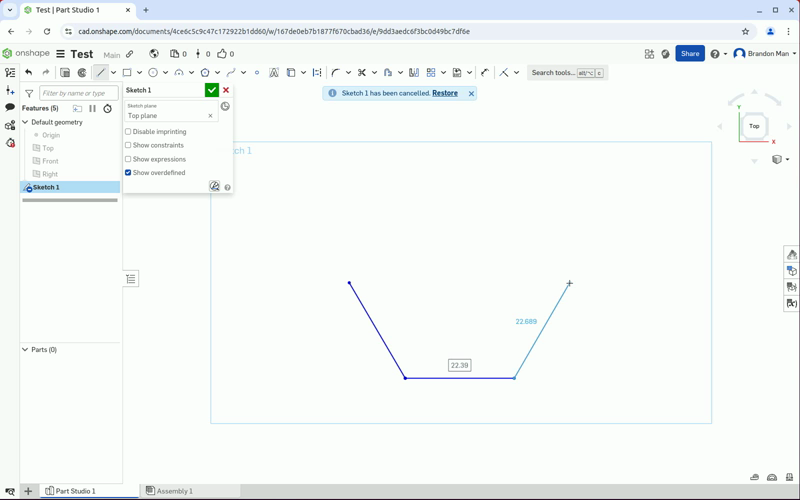
key_up(shift)
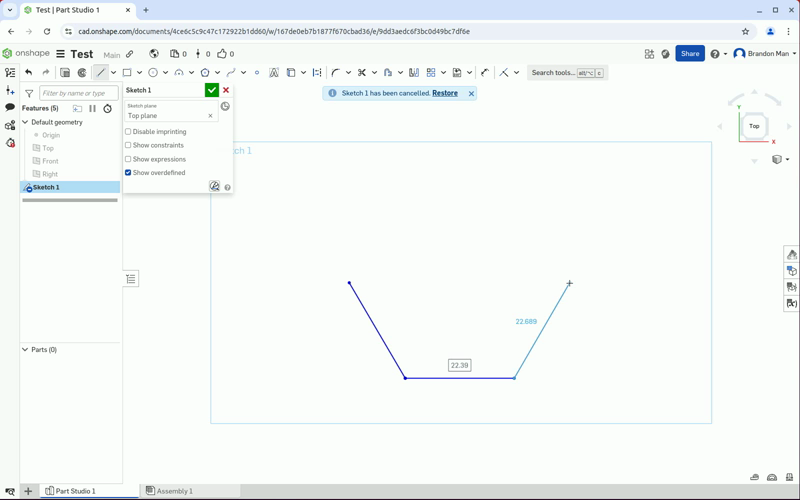
key_down(shift)
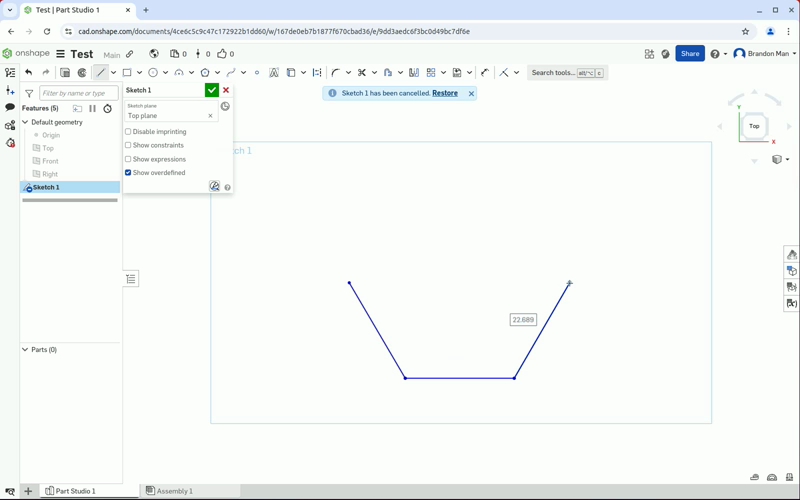
mouse_move(514, 187)
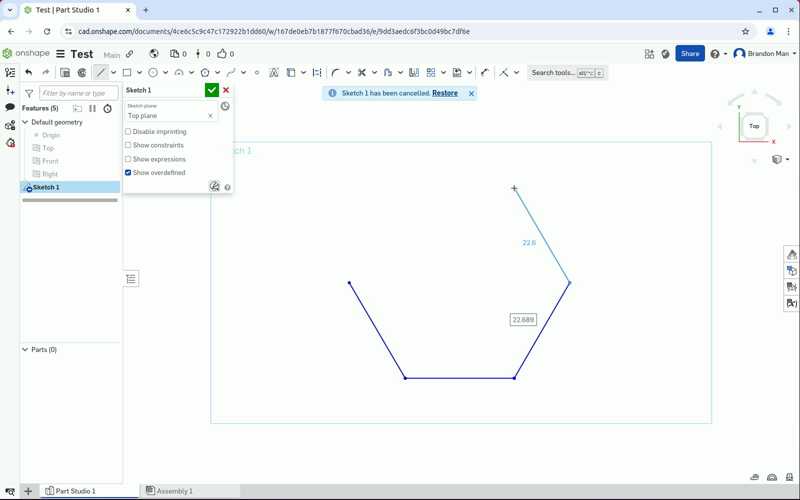
click(514, 187)
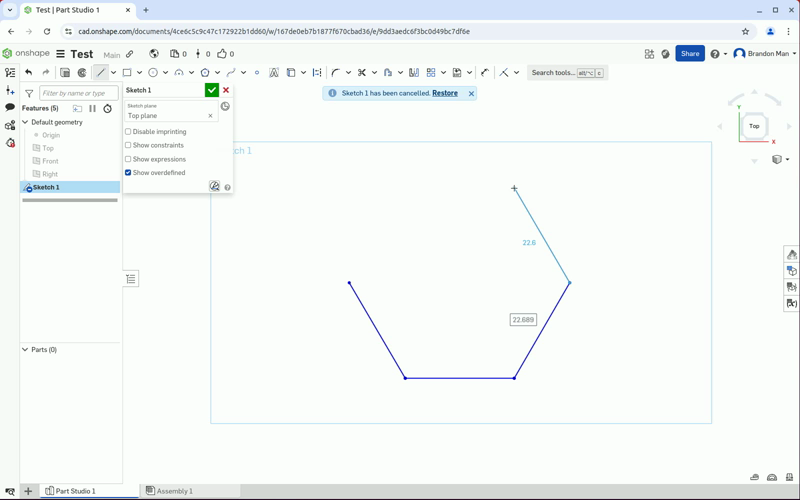
key_up(shift)
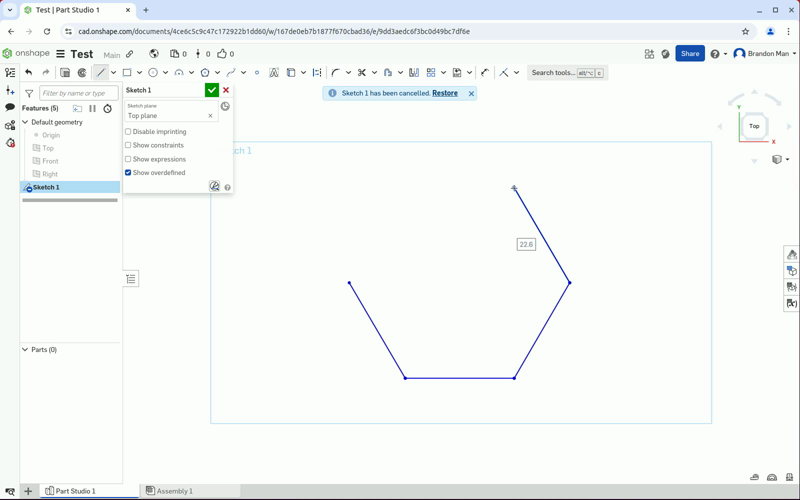
key_down(shift)
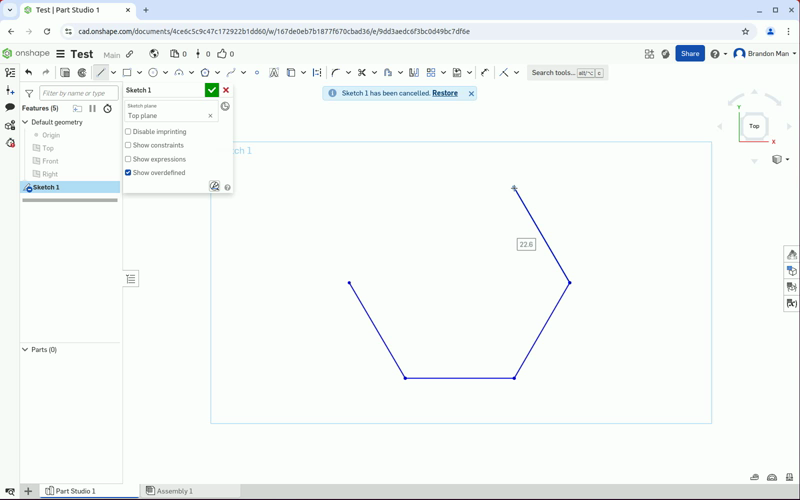
mouse_move(405, 187)
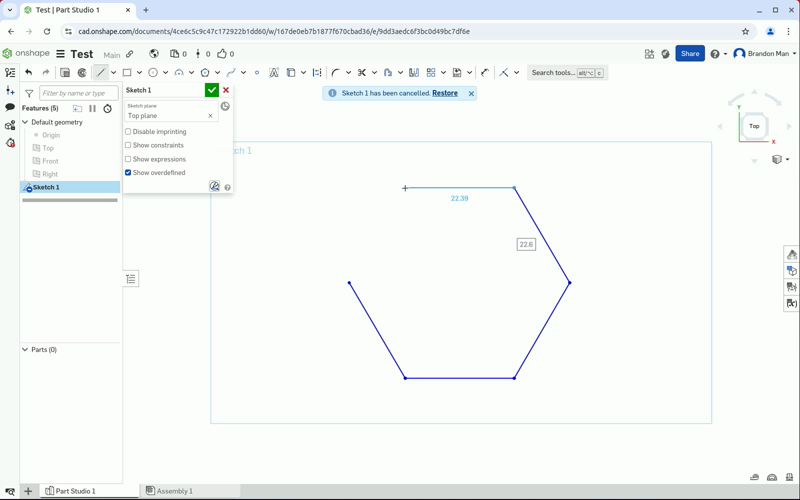
click(405, 187)
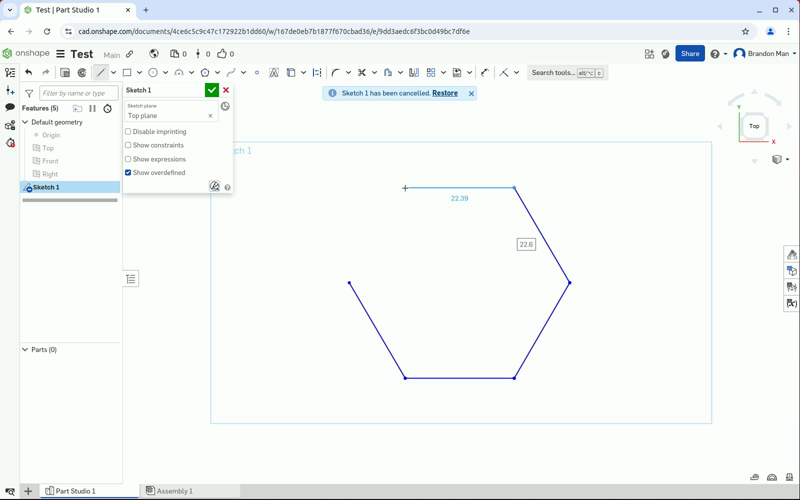
key_up(shift)
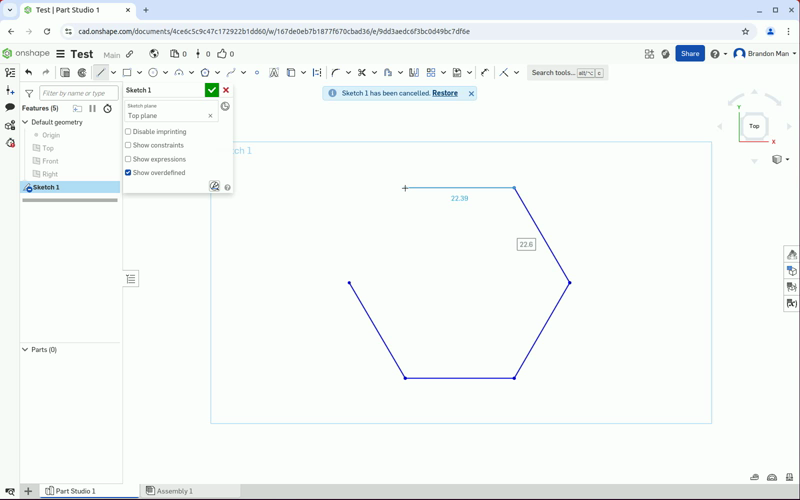
key_down(shift)
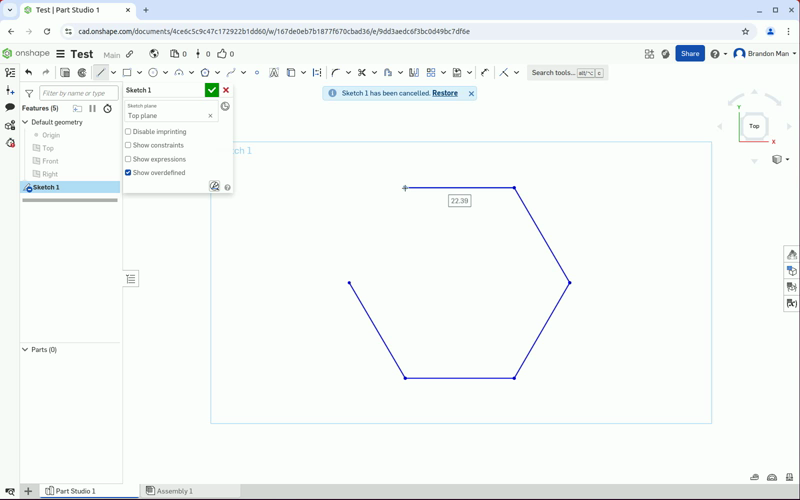
mouse_move(349, 282)
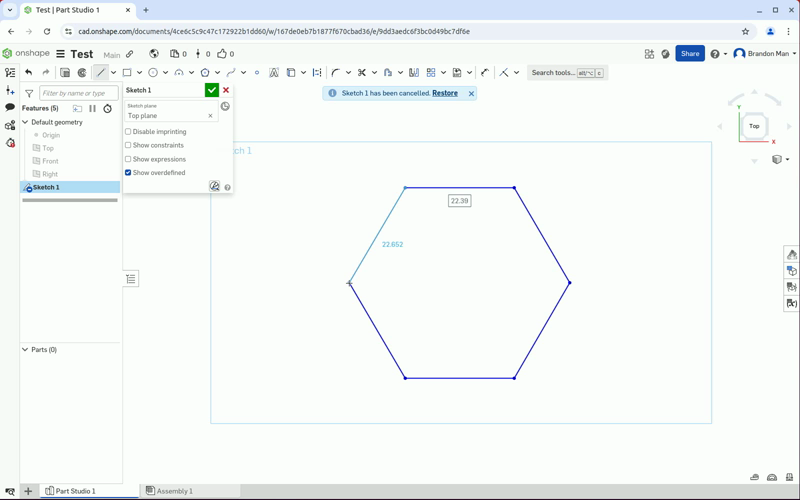
key_up(shift)
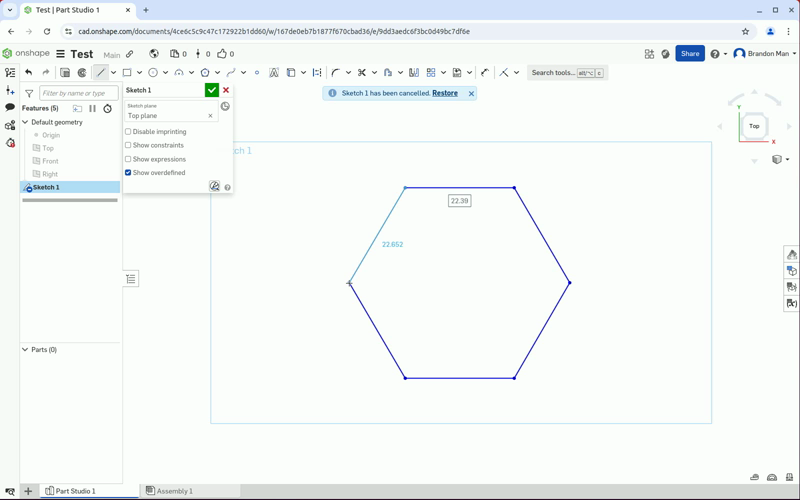
click(349, 282)
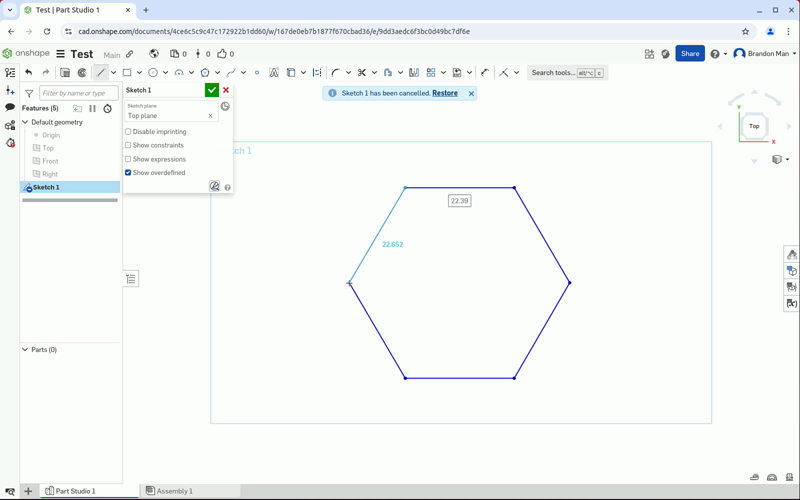
key(esc)
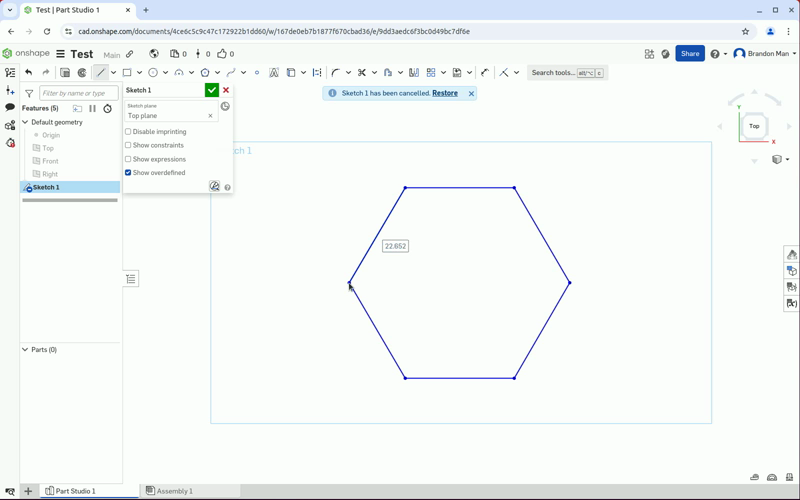
mouse_move(472, 276)
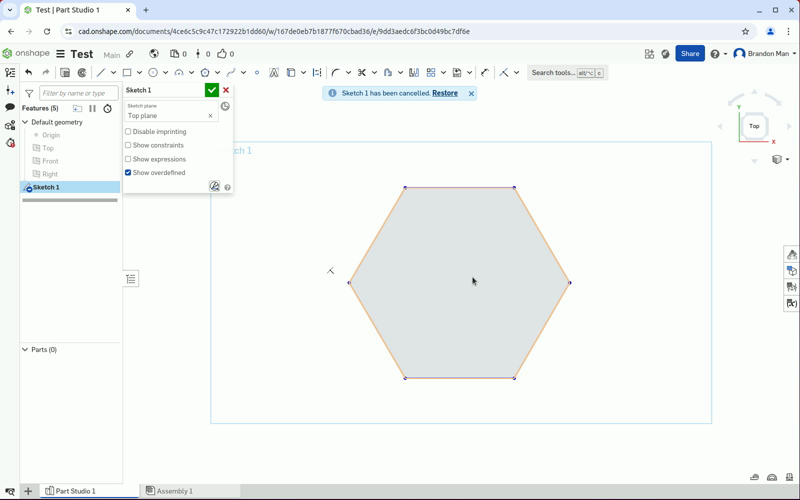
click(472, 276)
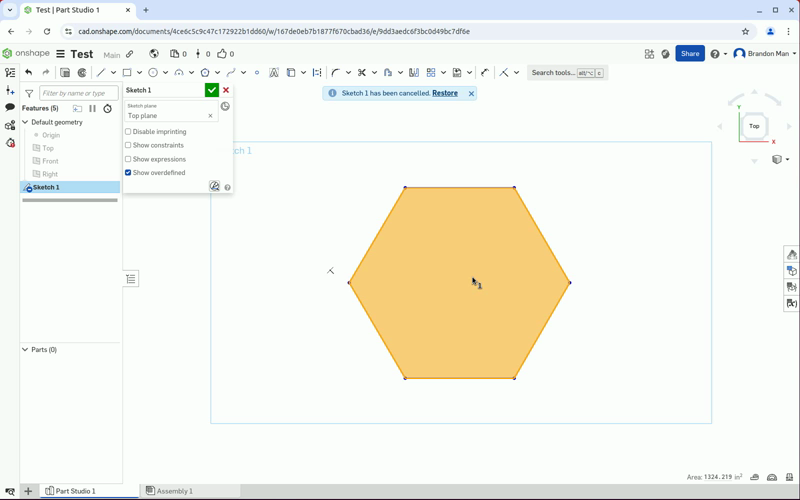
mouse_move(73, 352)
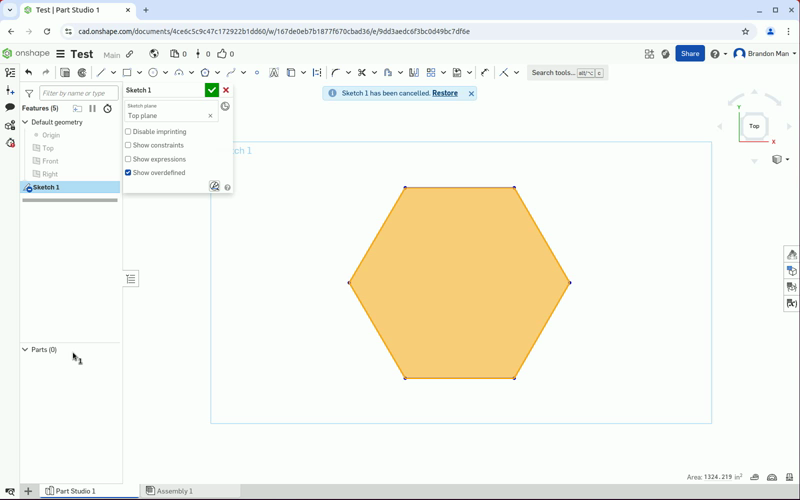
key(shift+y)
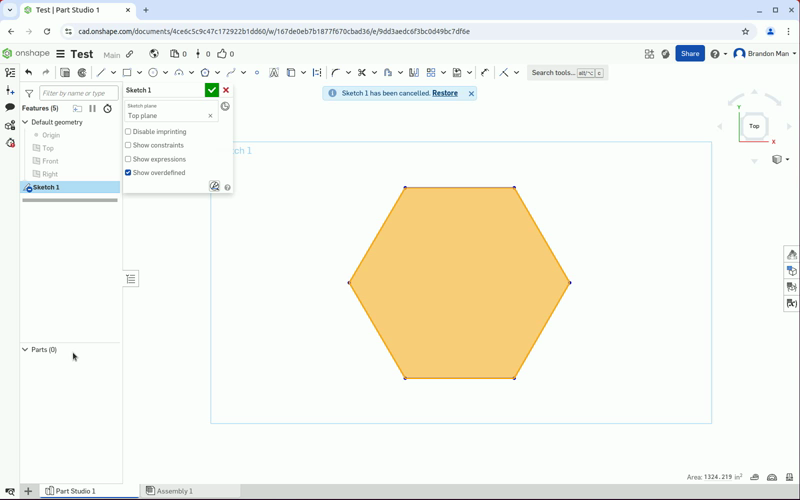
key(shift+e)
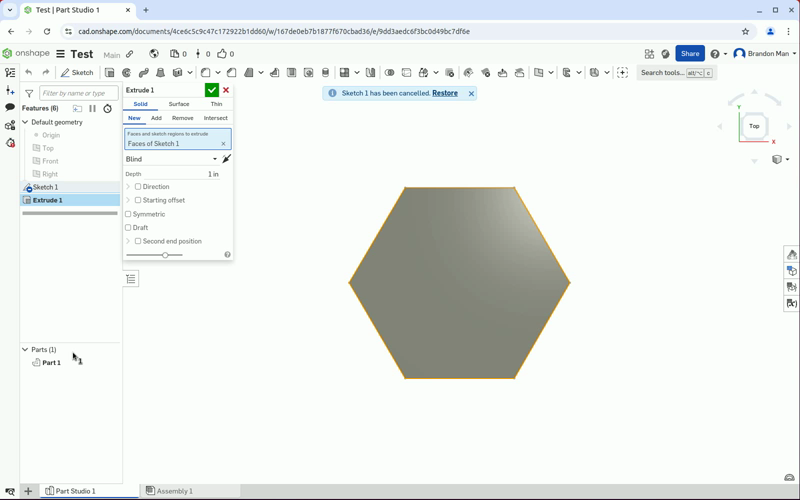
mouse_move(143, 106)
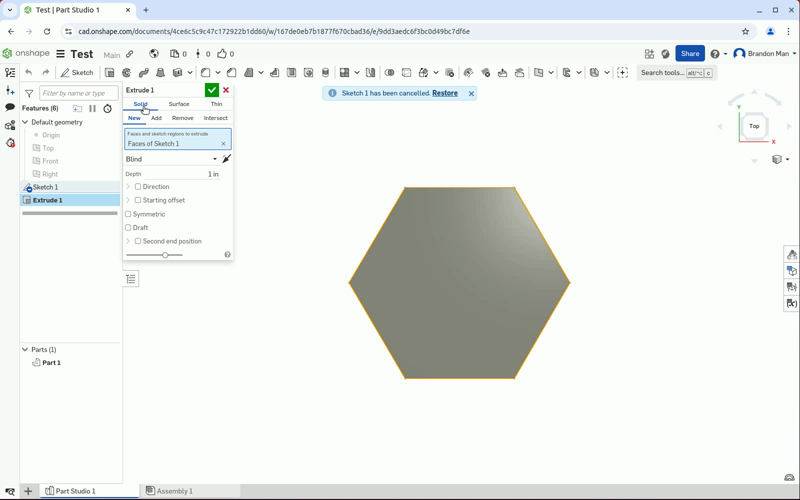
click(143, 106)
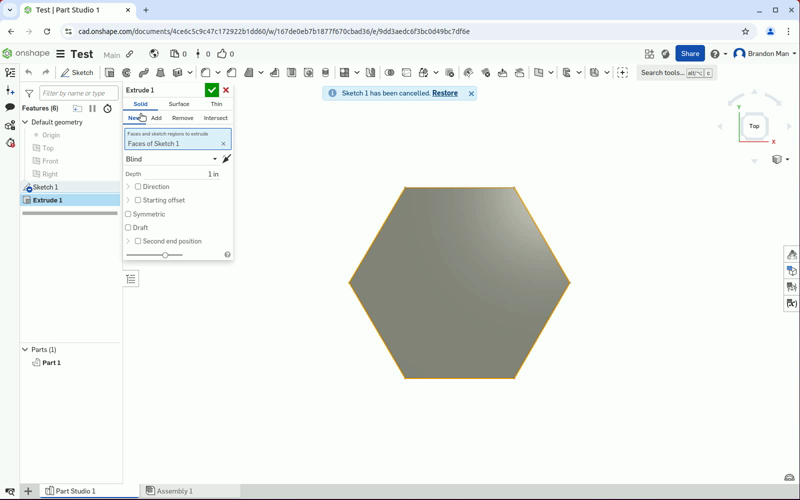
mouse_move(137, 120)
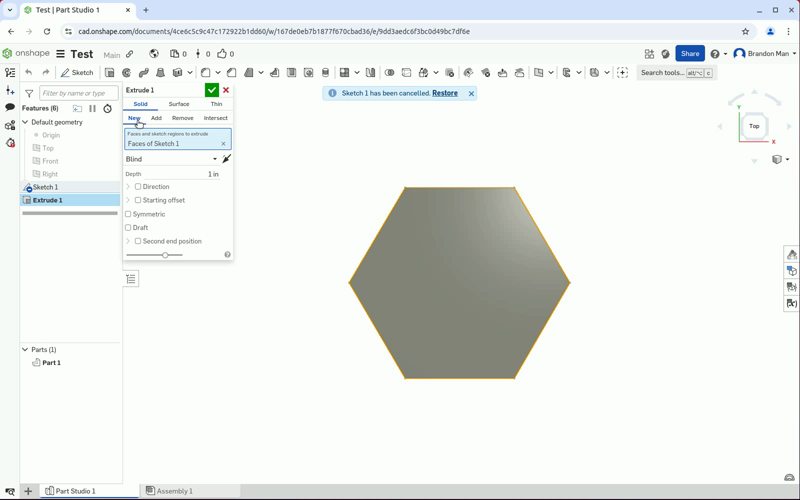
click(137, 120)
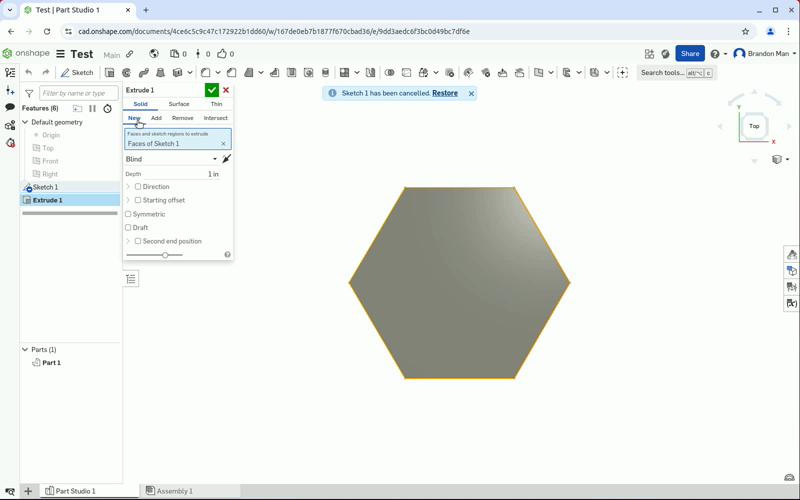
key(tab, 4)
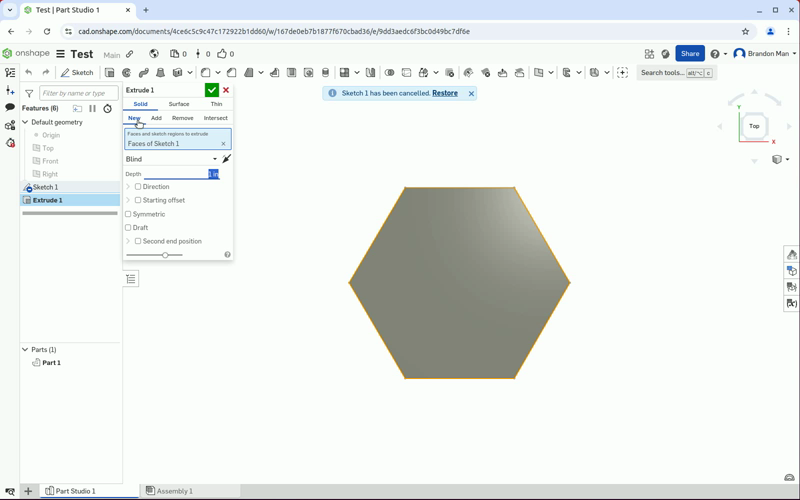
text(15.405)
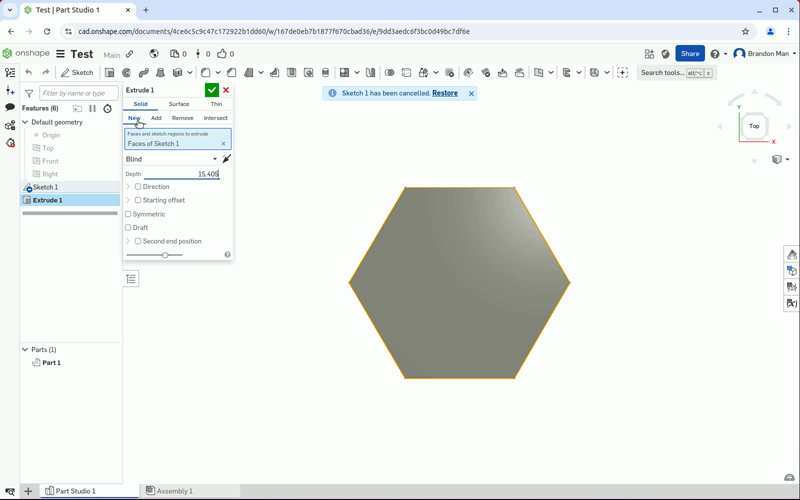
key(enter)
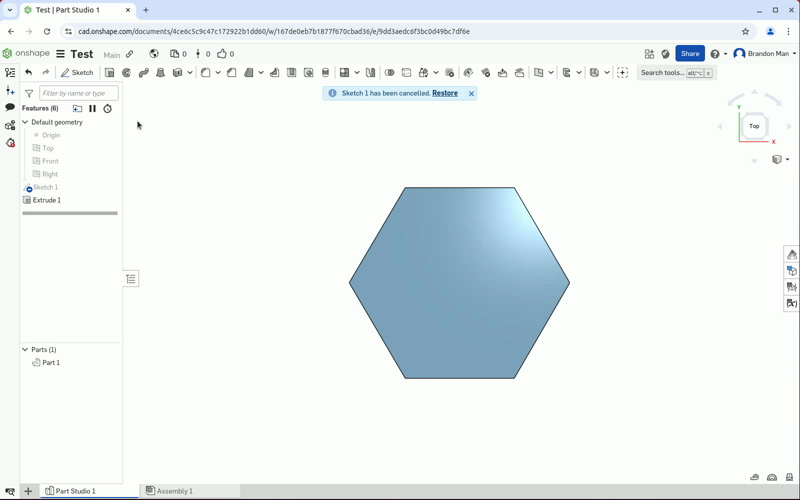
key(shift+h)
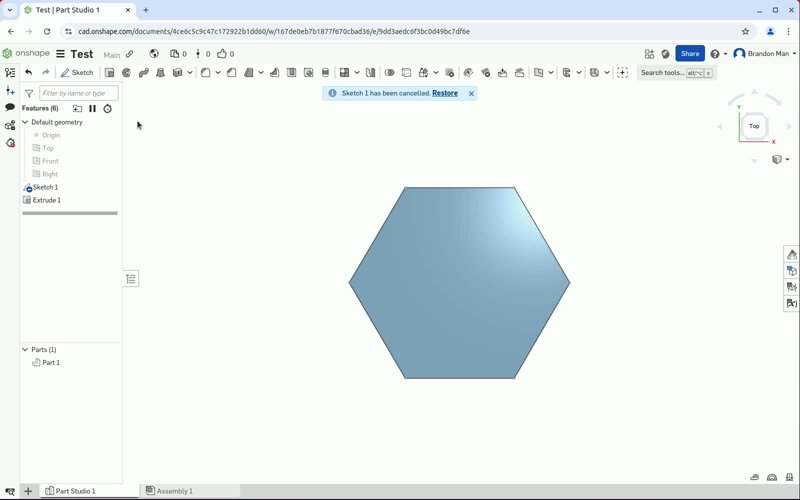
key(shift+h)
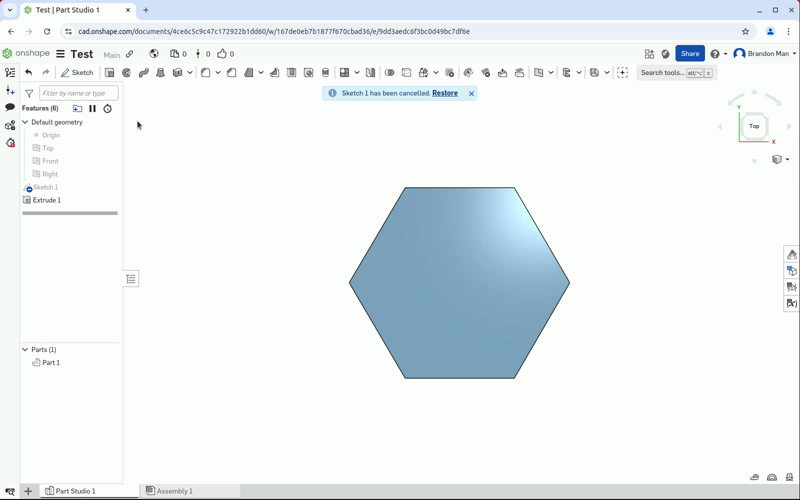
mouse_move(73, 189)
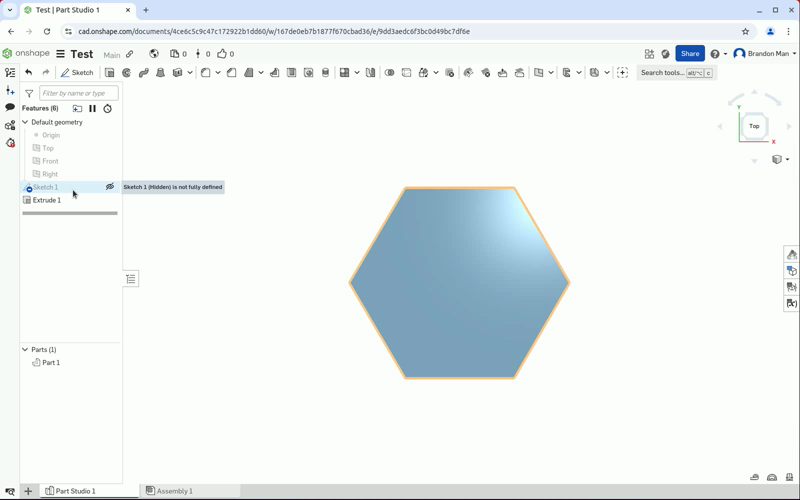
click(73, 189)
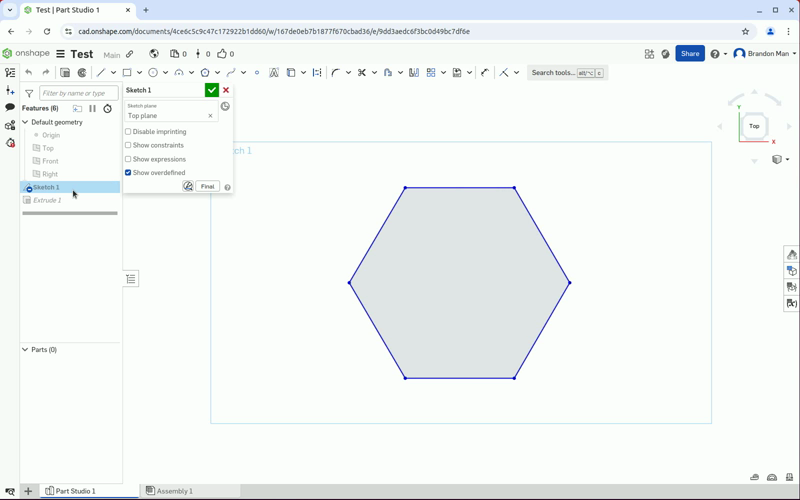
mouse_move(229, 92)
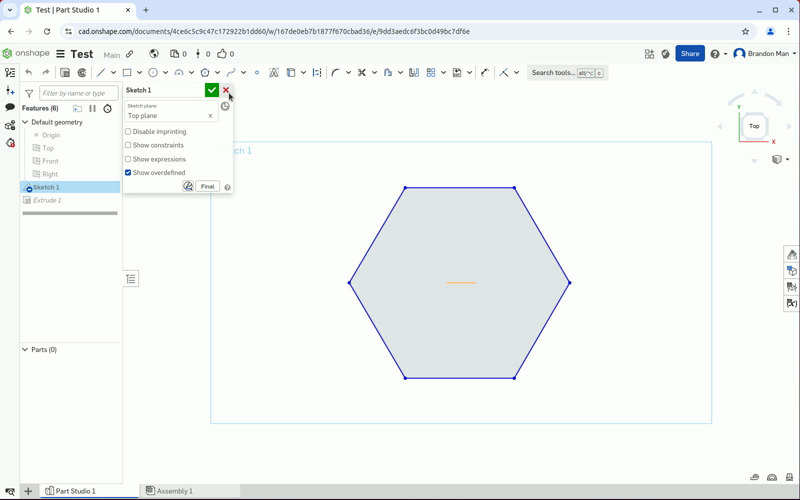
click(229, 92)
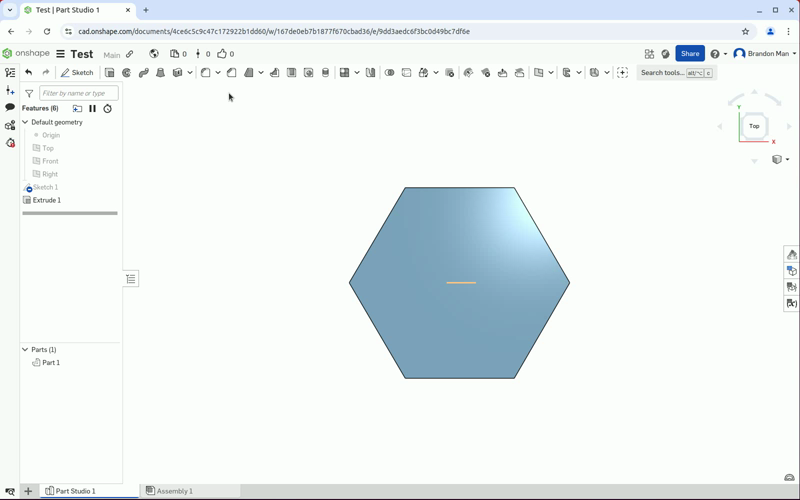
mouse_move(541, 75)
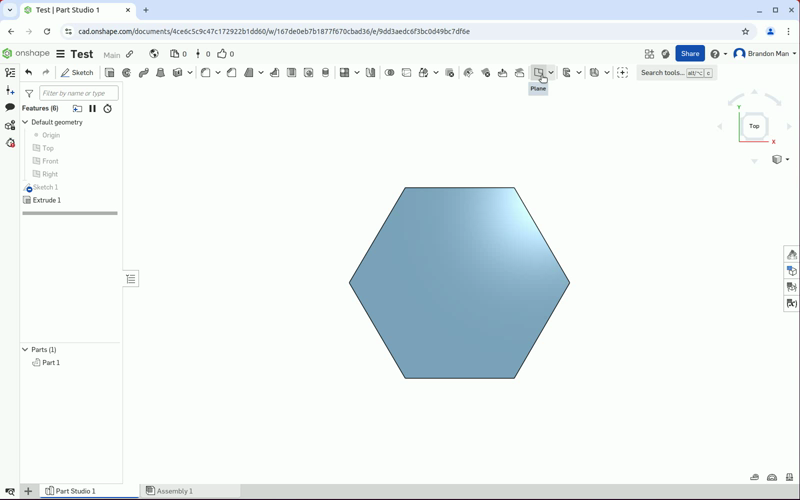
click(541, 75)
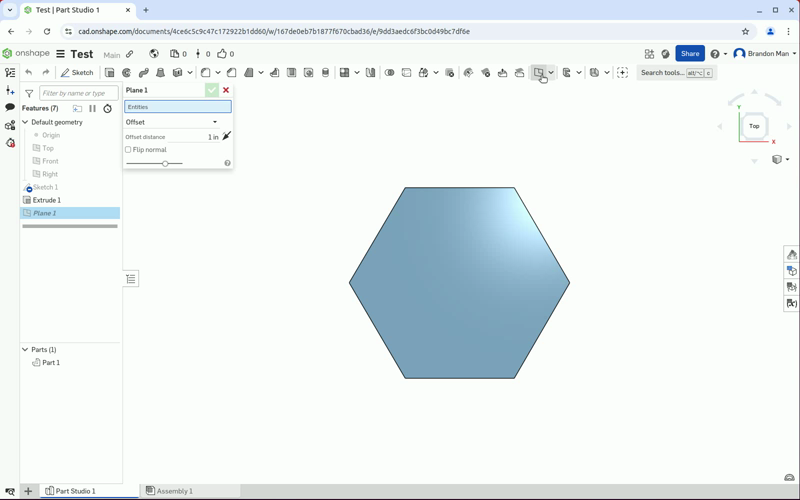
mouse_move(73, 150)
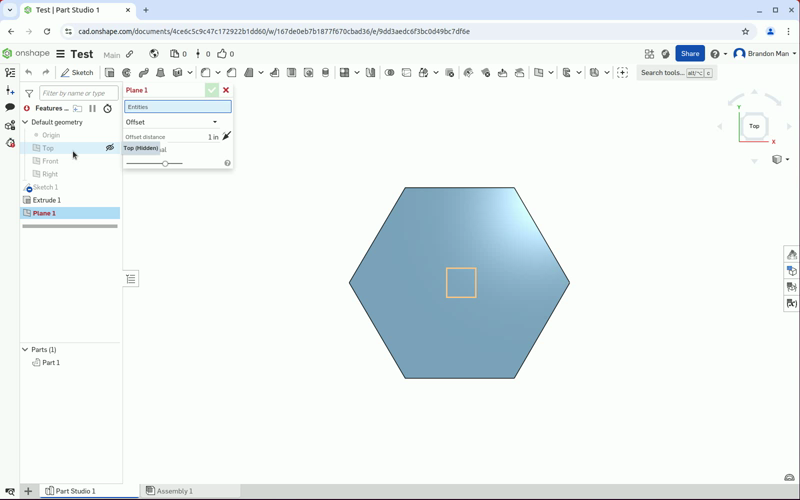
click(73, 150)
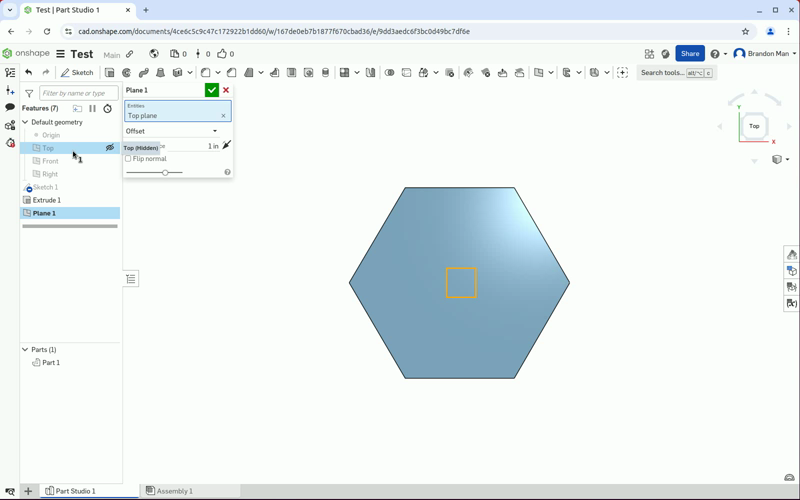
key(tab, 2)
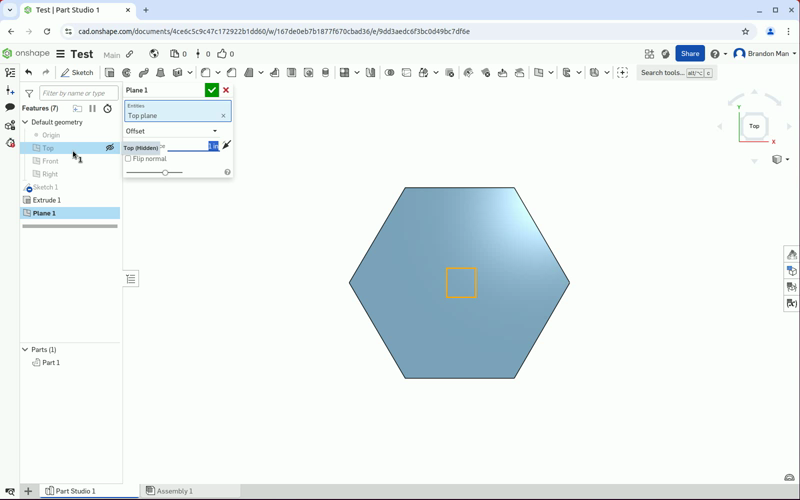
text(15.405)
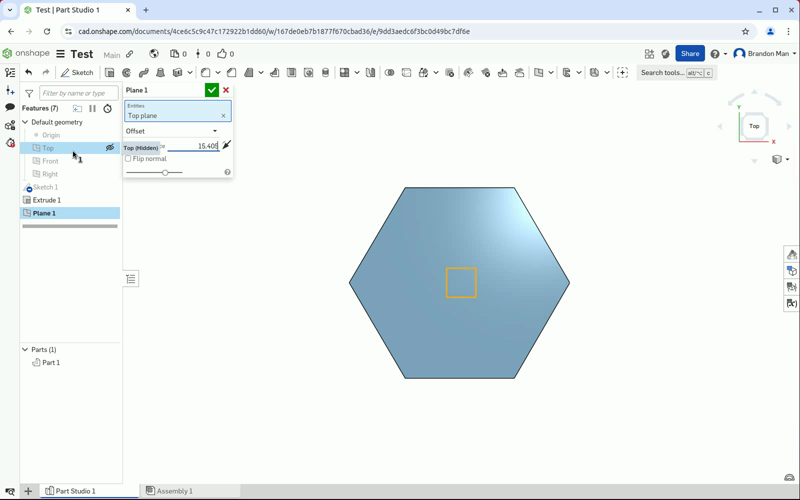
key(enter, 2)
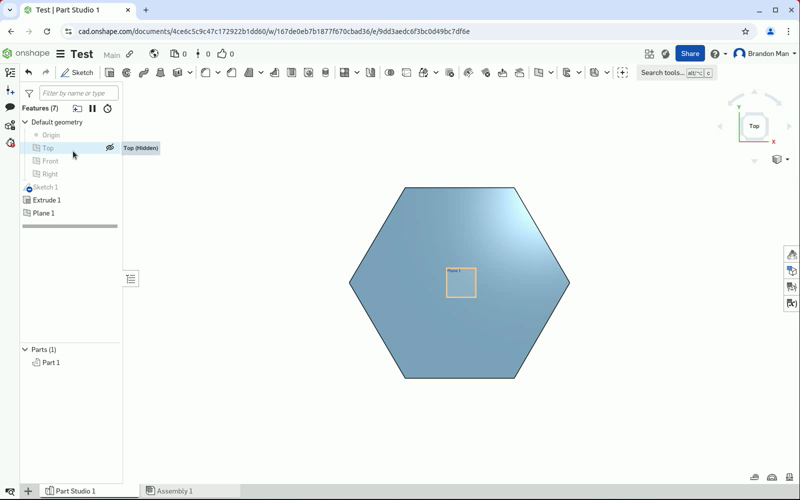
key(shift+s)
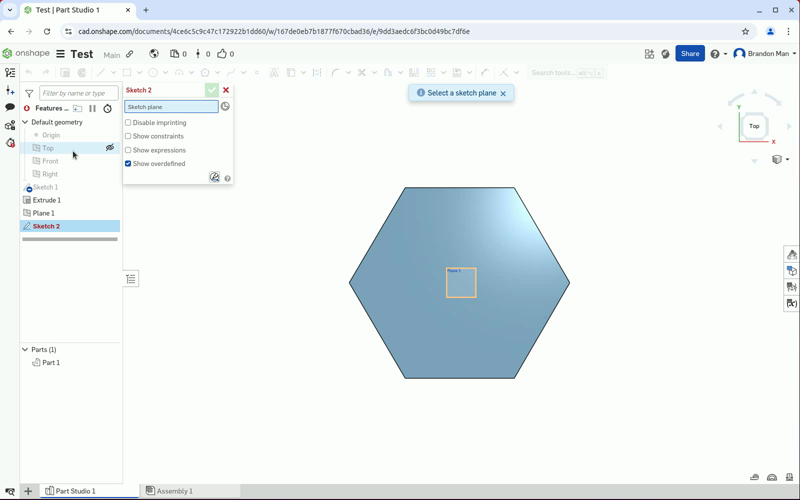
mouse_move(73, 215)
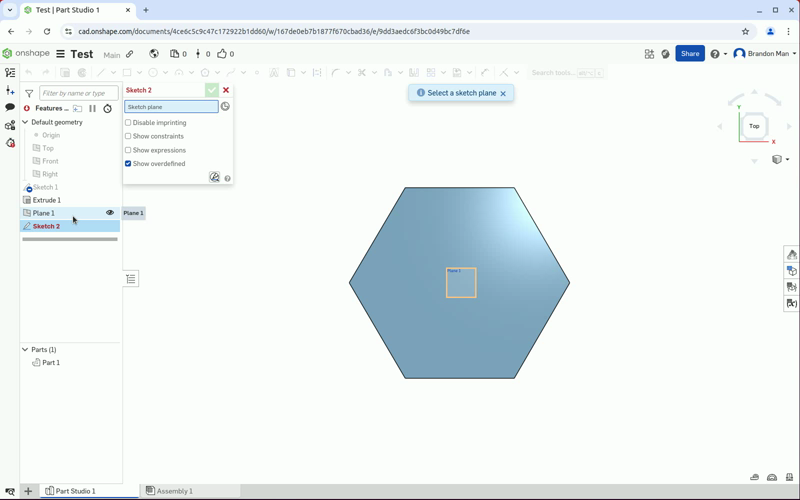
click(73, 215)
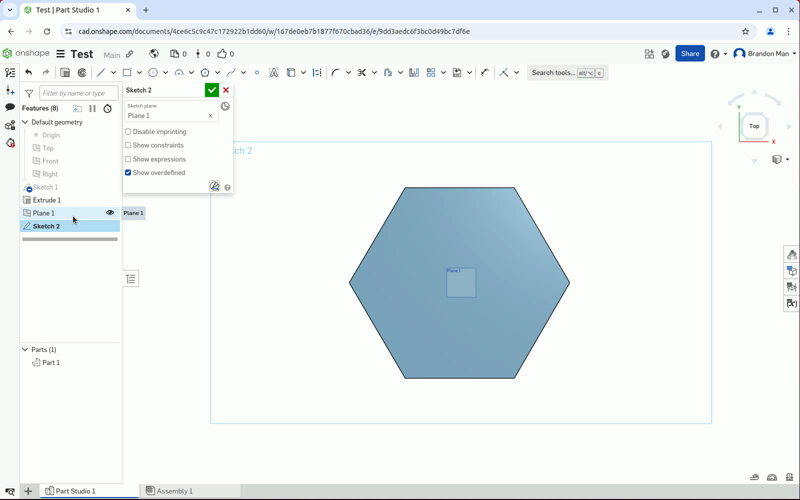
mouse_move(73, 352)
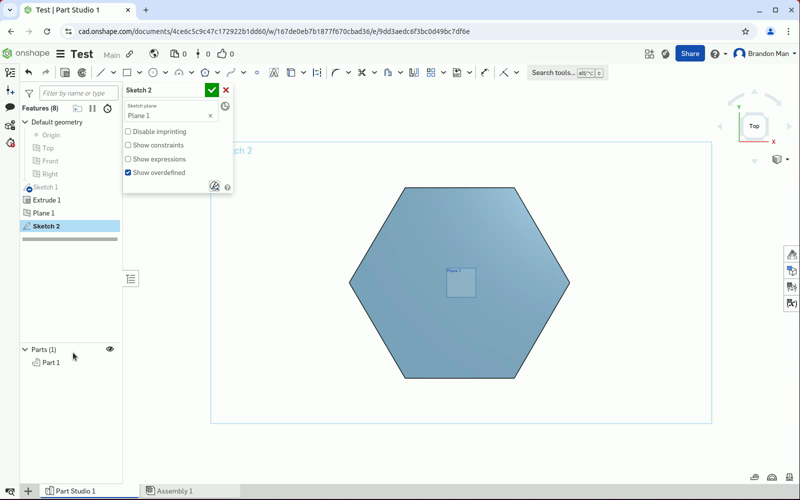
key(y)
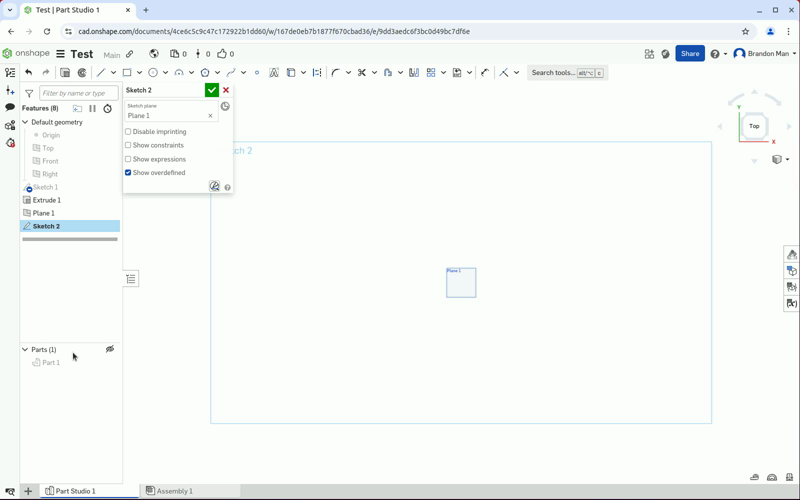
key(c)
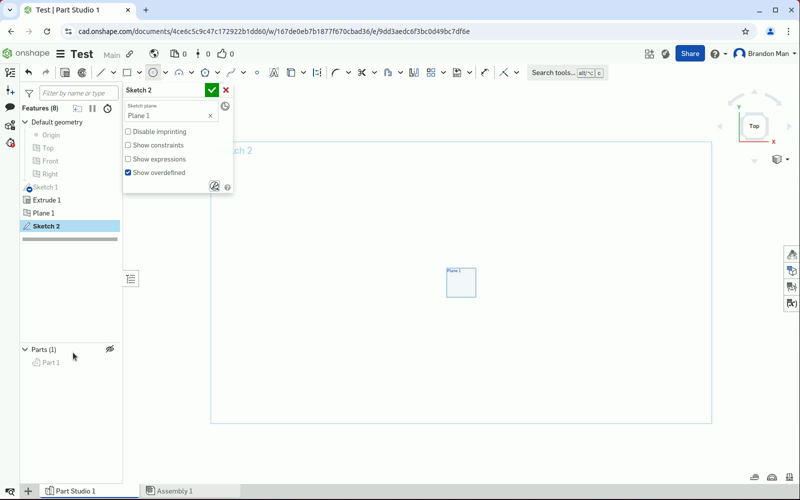
key_down(shift)
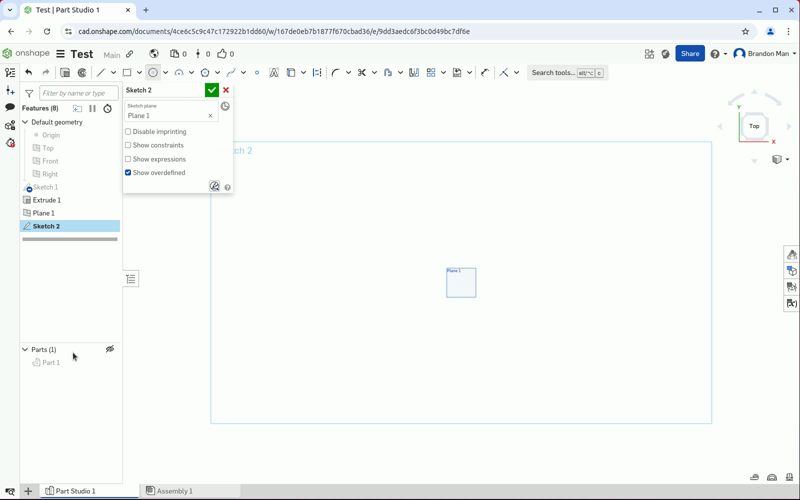
mouse_move(461, 282)
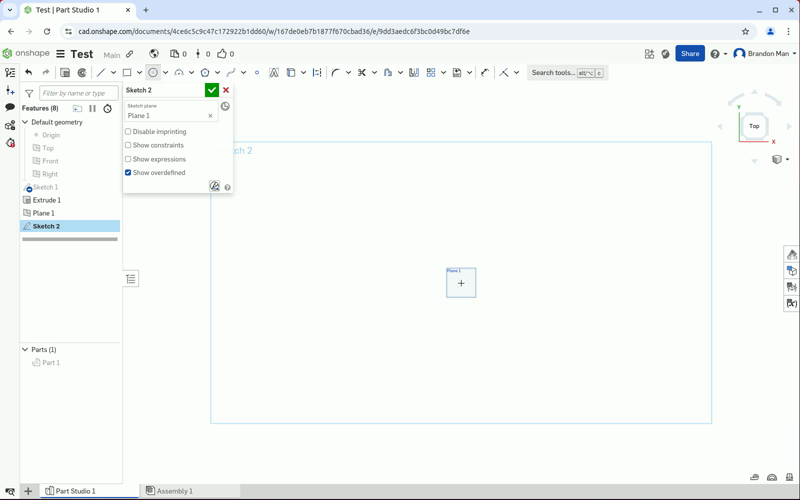
click(461, 282)
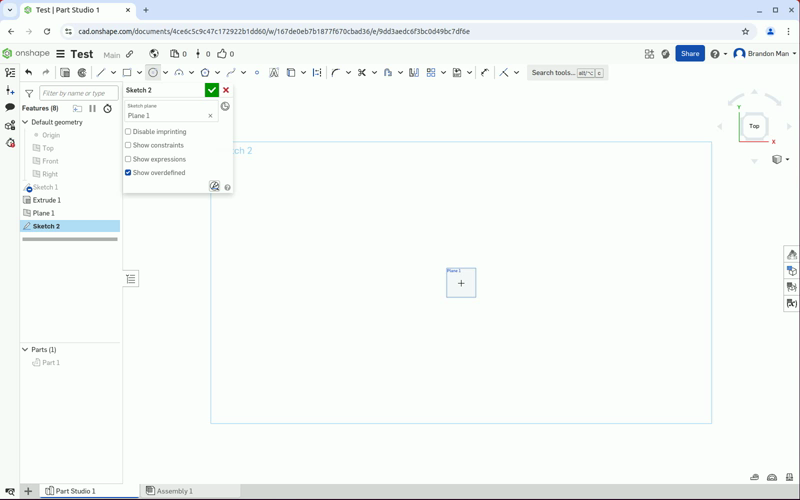
key_up(shift)
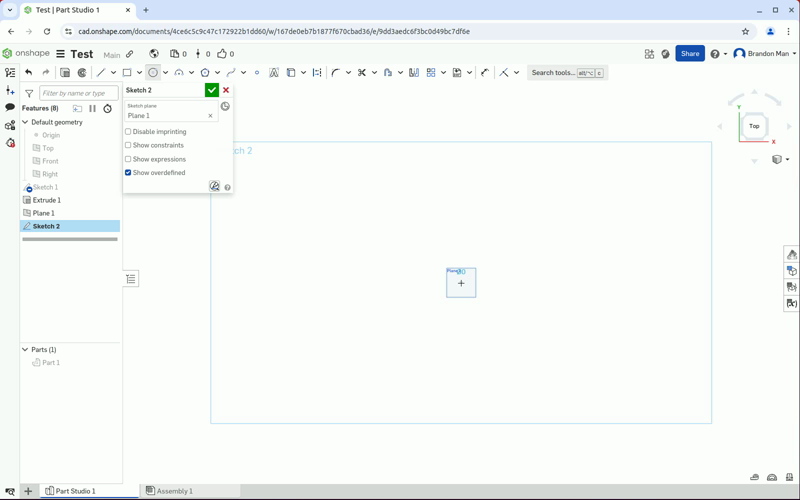
mouse_move(552, 282)
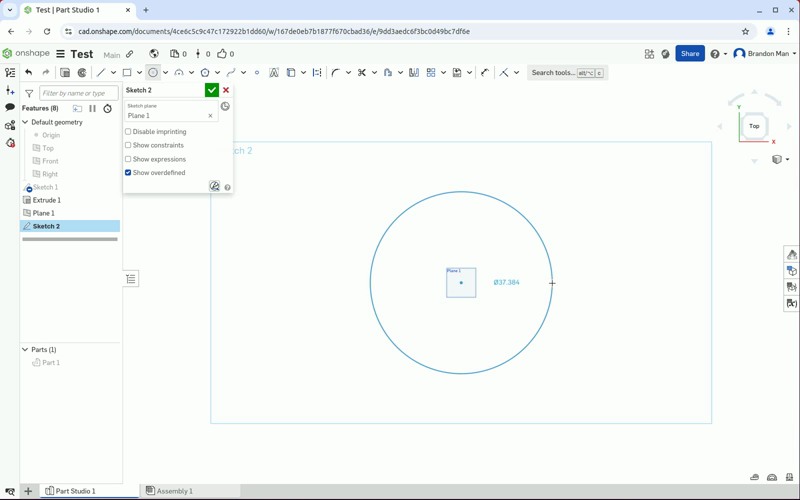
click(552, 282)
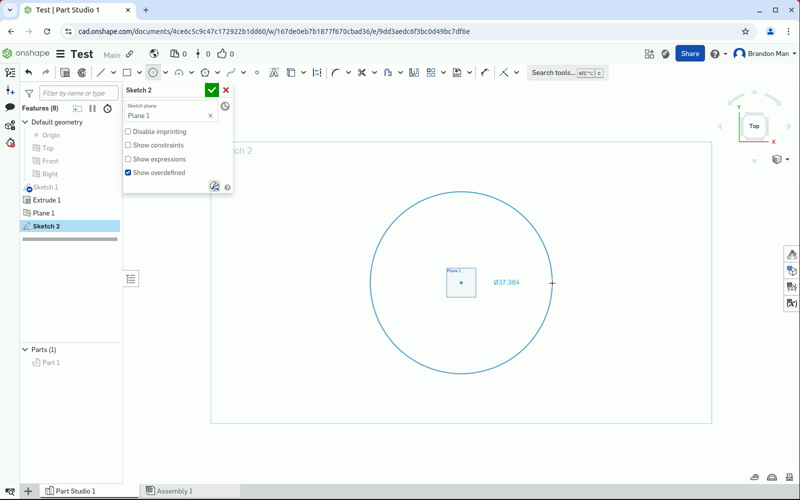
key(esc)
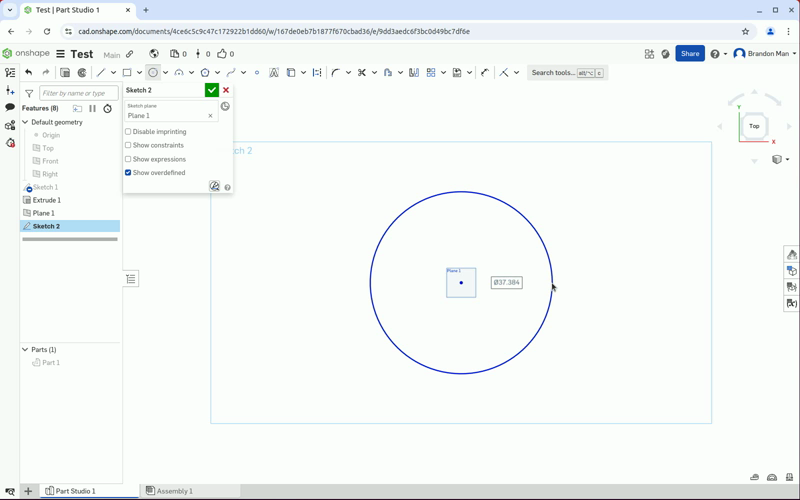
mouse_move(452, 232)
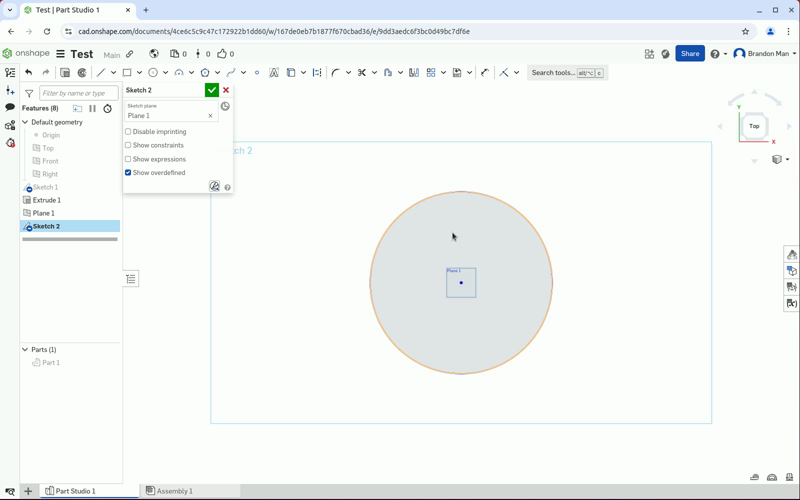
click(452, 232)
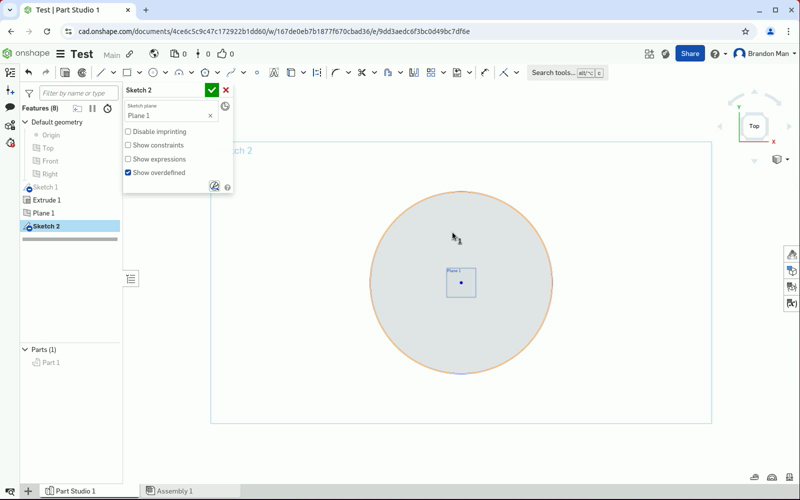
mouse_move(73, 352)
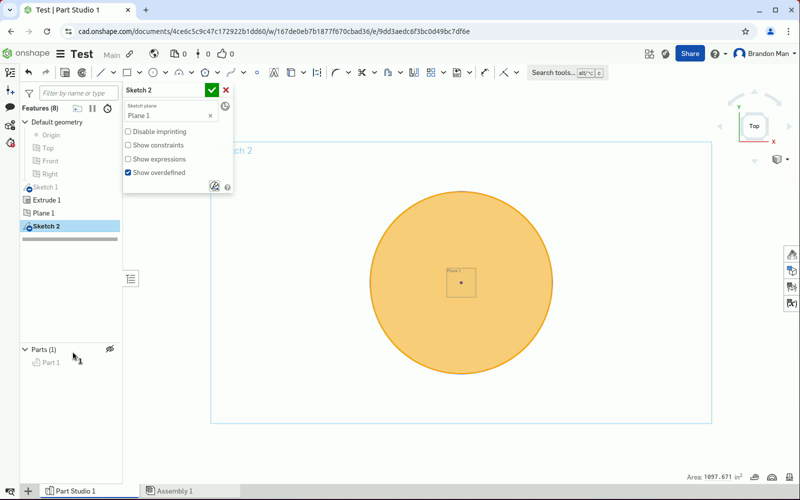
key(shift+y)
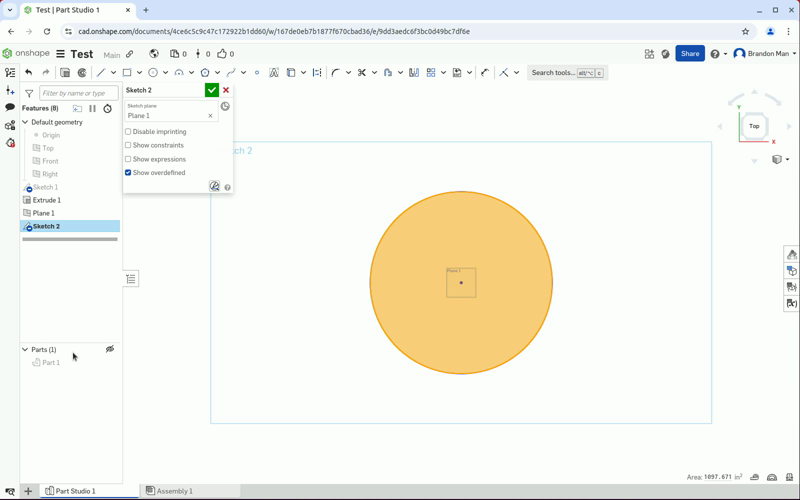
key(shift+e)
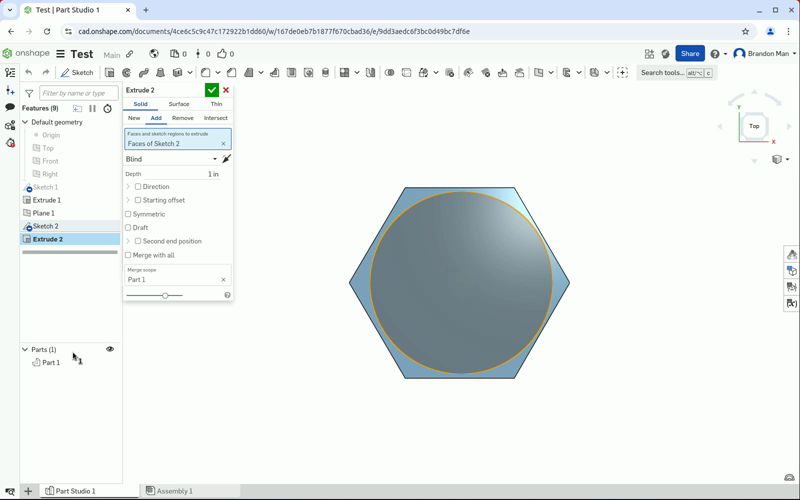
mouse_move(143, 106)
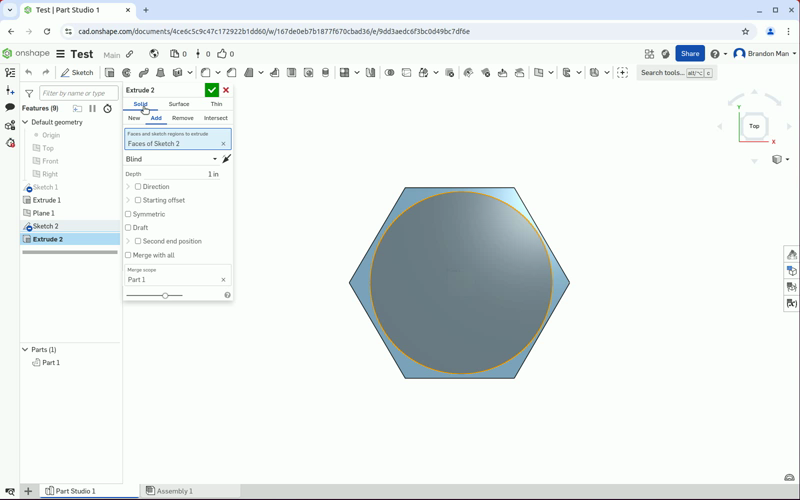
click(143, 106)
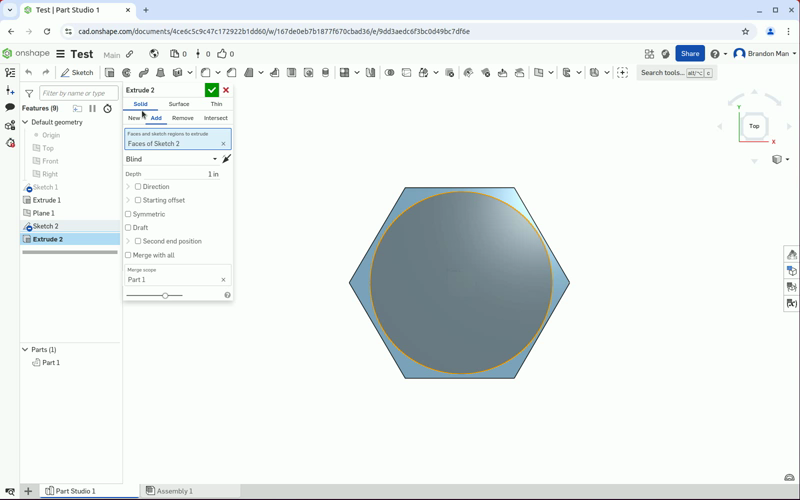
mouse_move(137, 120)
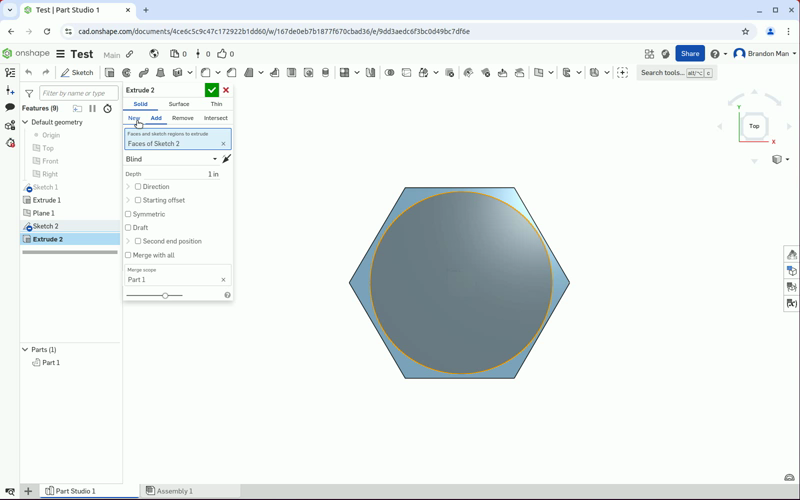
click(137, 120)
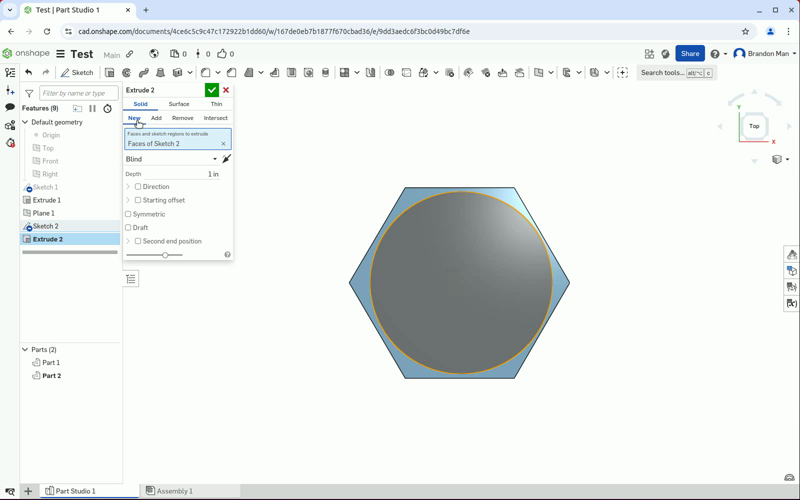
key(tab, 4)
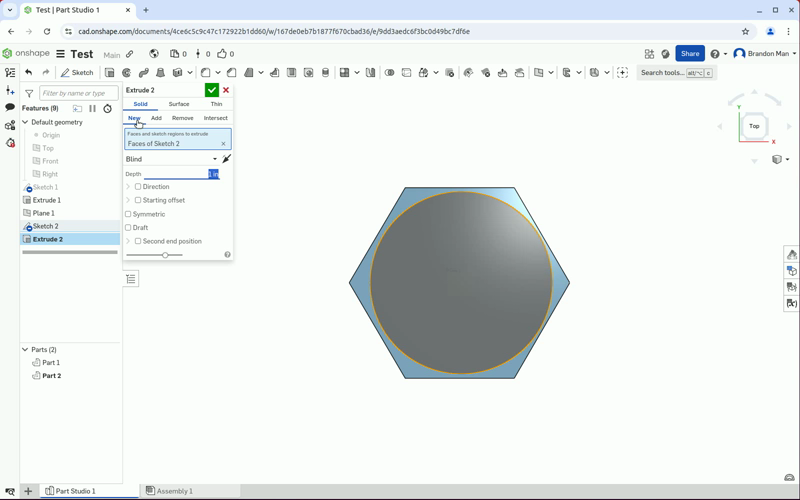
text(7.703)
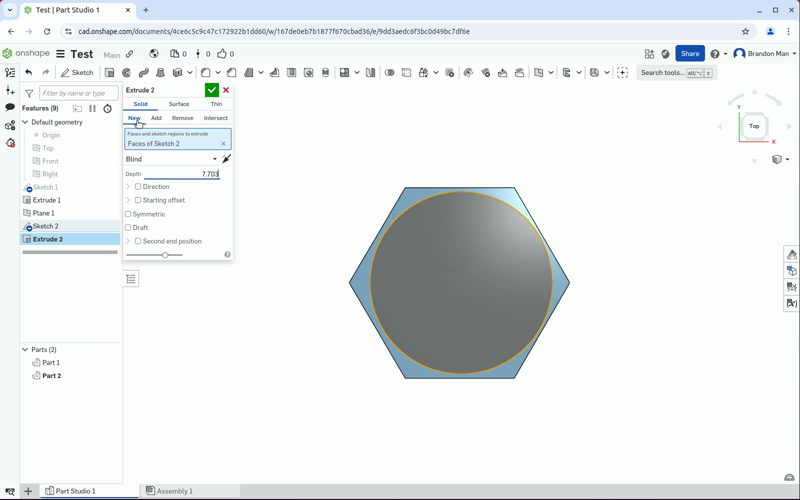
key(enter)
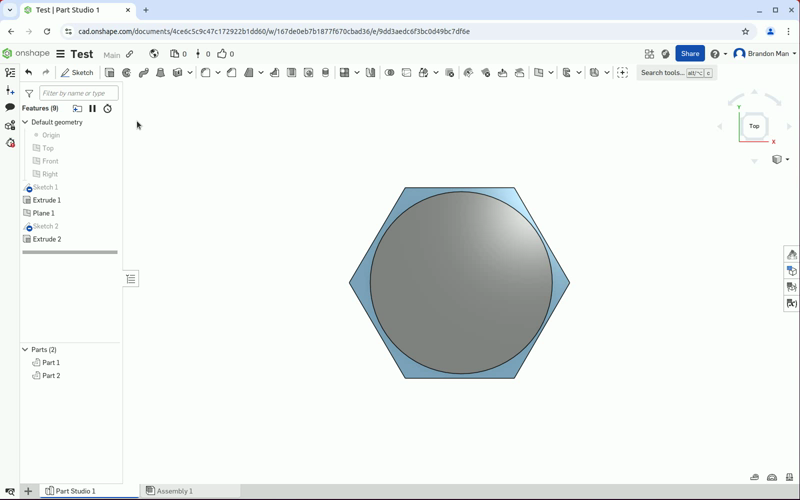
key(shift+h)
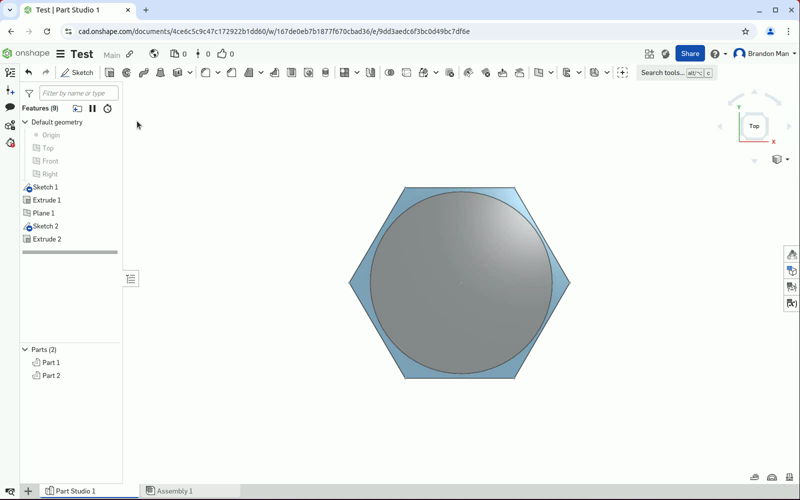
key(shift+h)
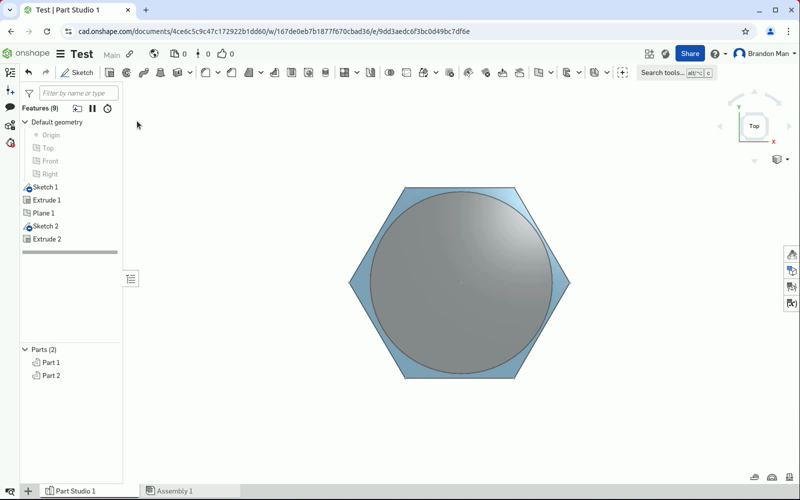
key(shift+7)
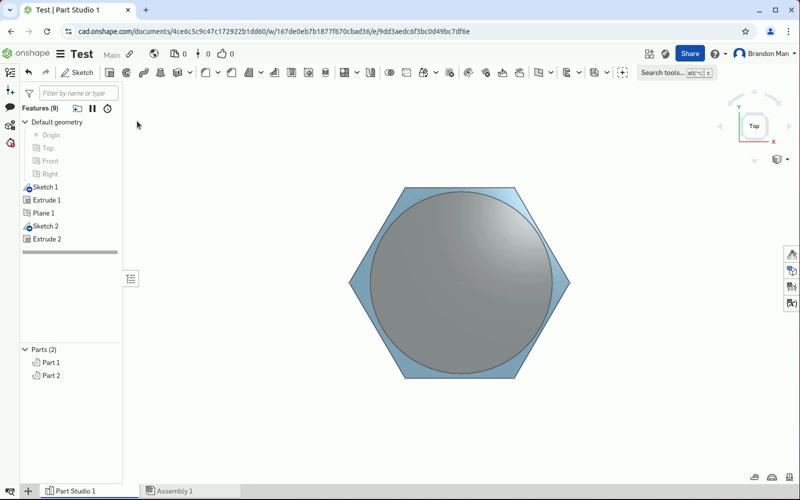
key(up, 3)
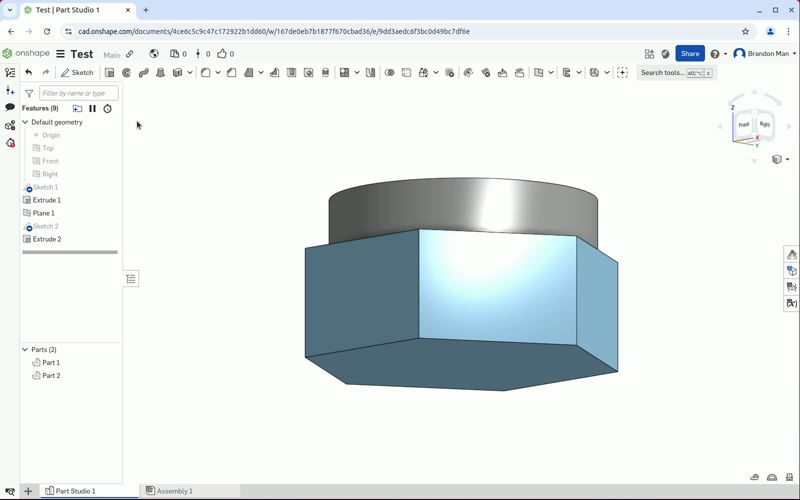
key(left, 3)
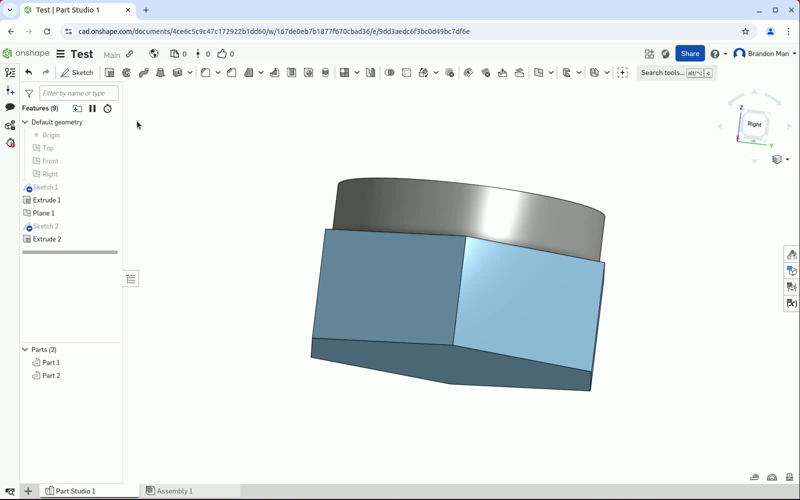
key(right, 3)
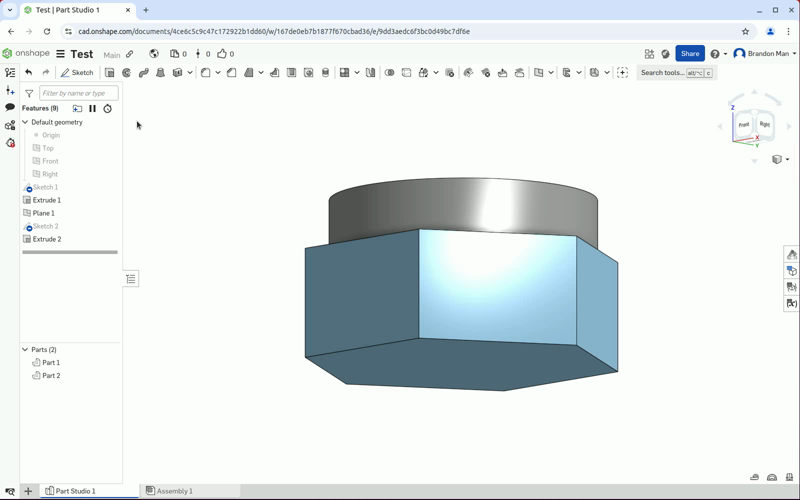
key(down, 3)
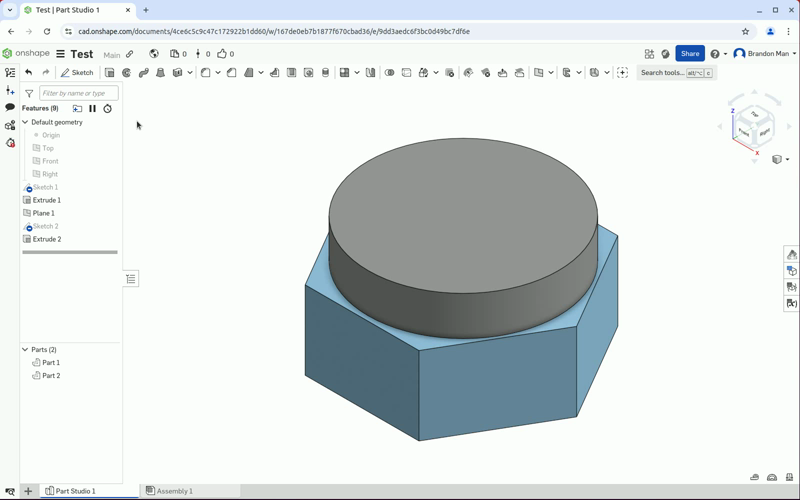
mouse_move(73, 189)
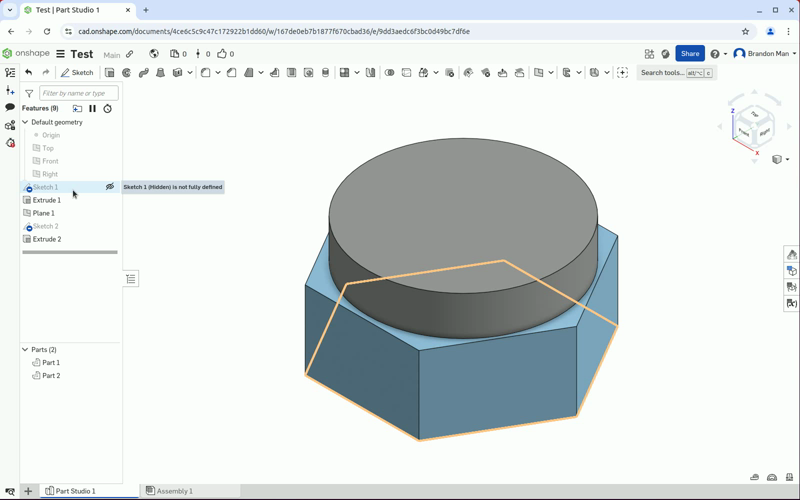
click(73, 189)